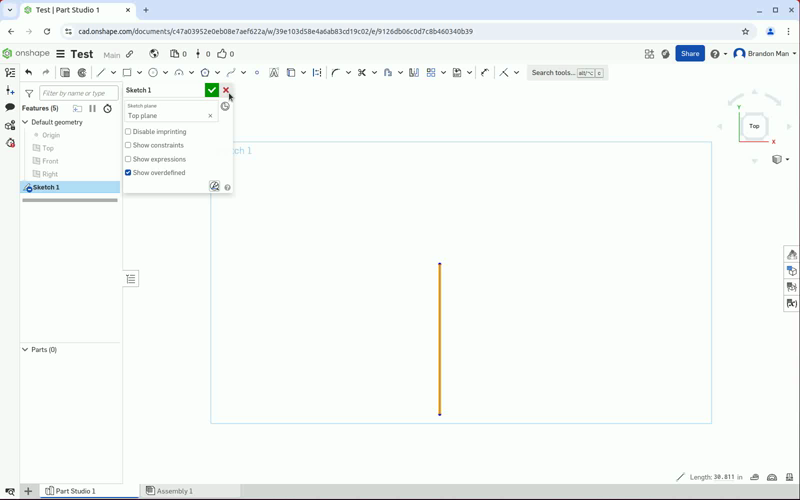
key(shift+h)
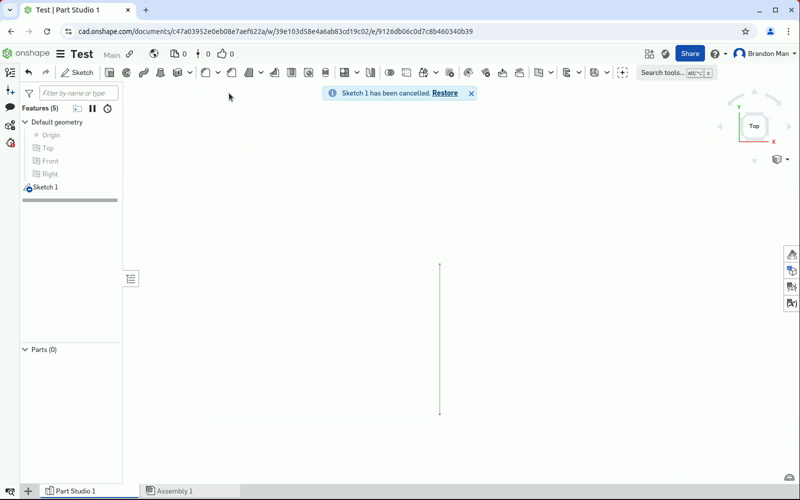
key(shift+s)
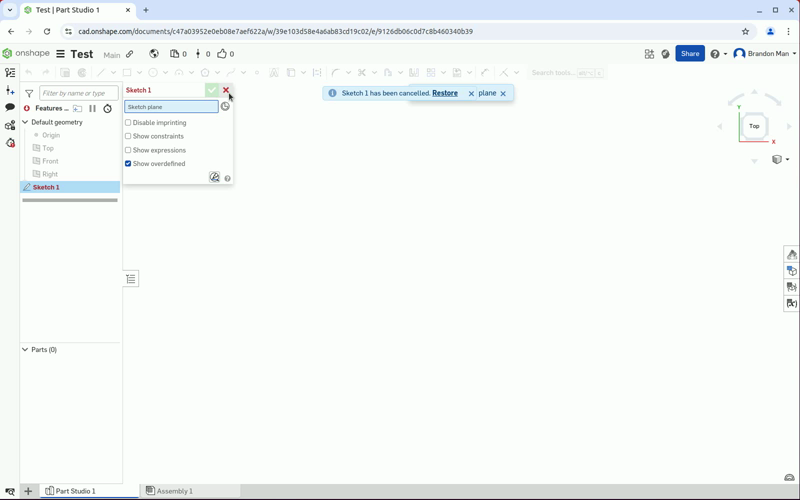
mouse_move(73, 150)
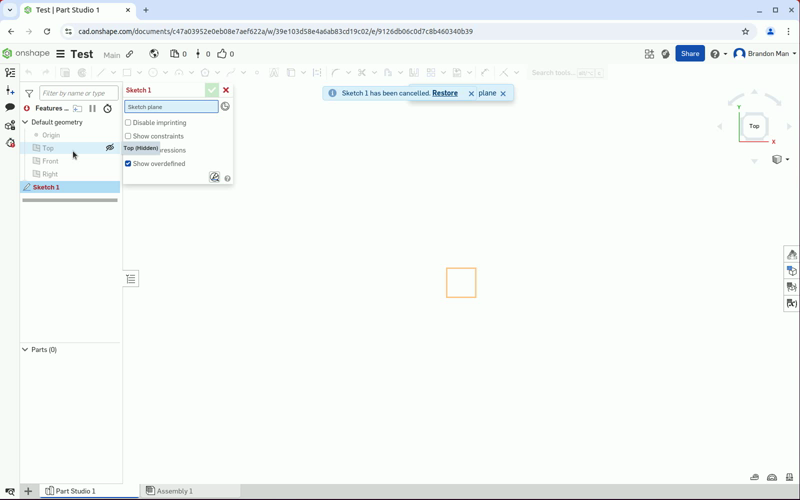
click(73, 150)
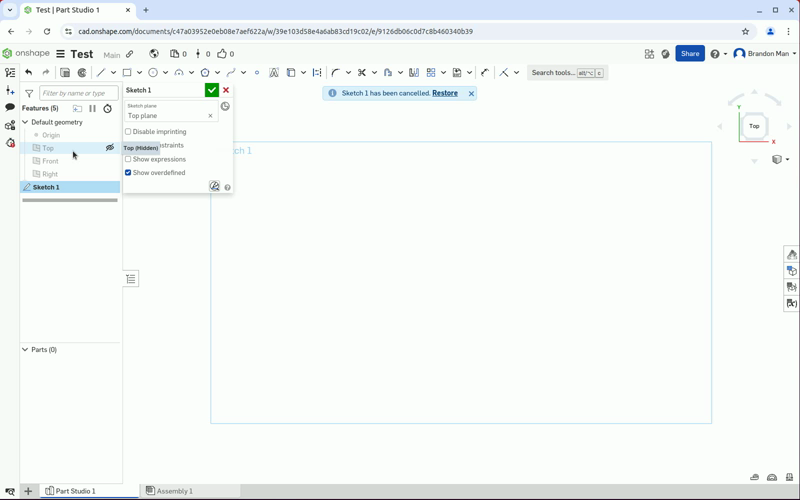
mouse_move(73, 352)
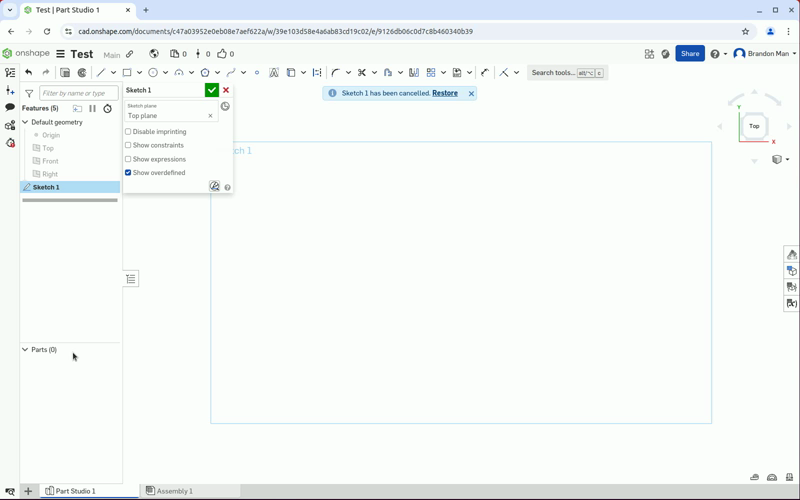
key(y)
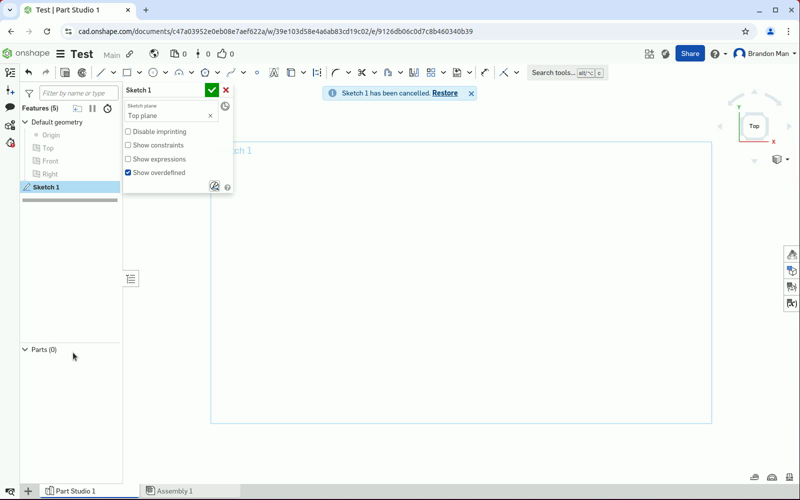
key(l)
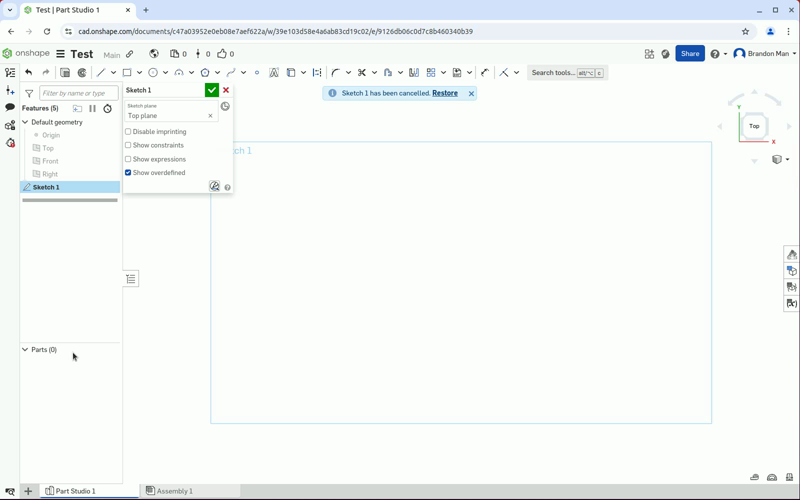
key_down(shift)
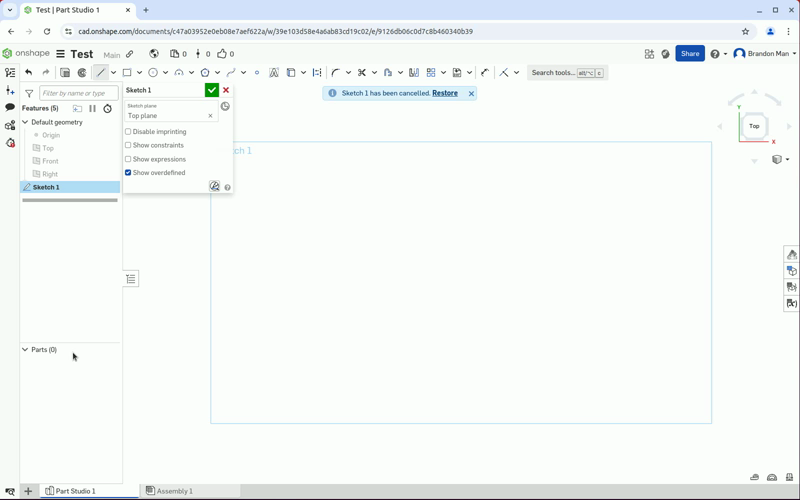
mouse_move(515, 320)
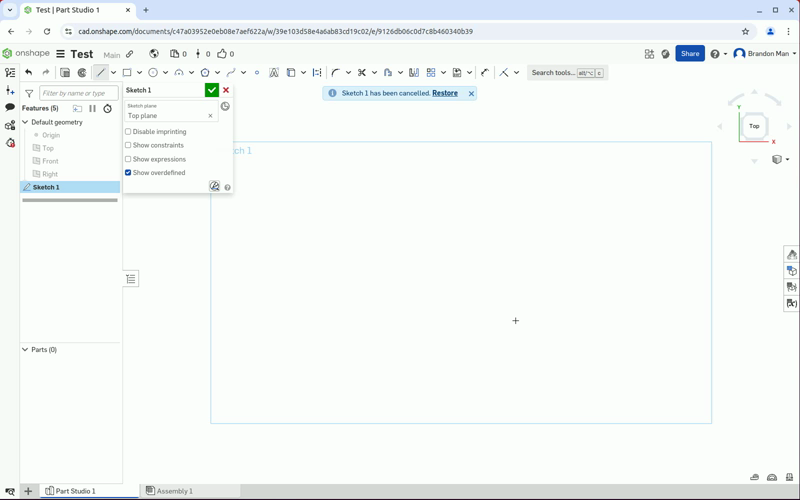
click(515, 320)
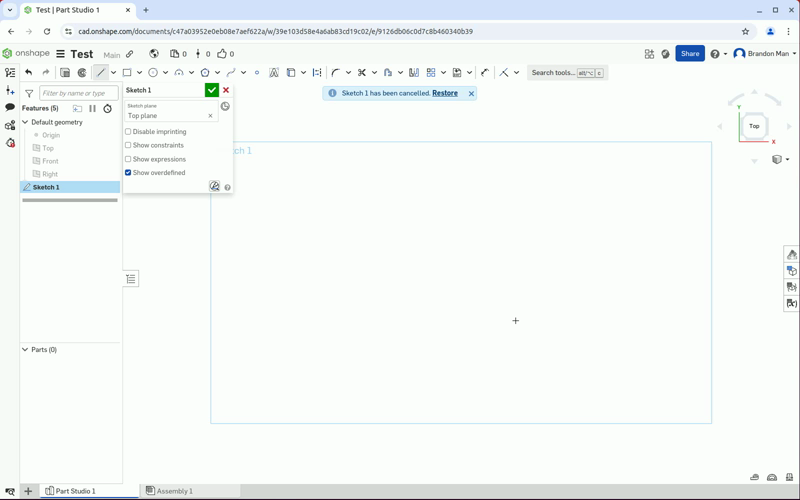
key_up(shift)
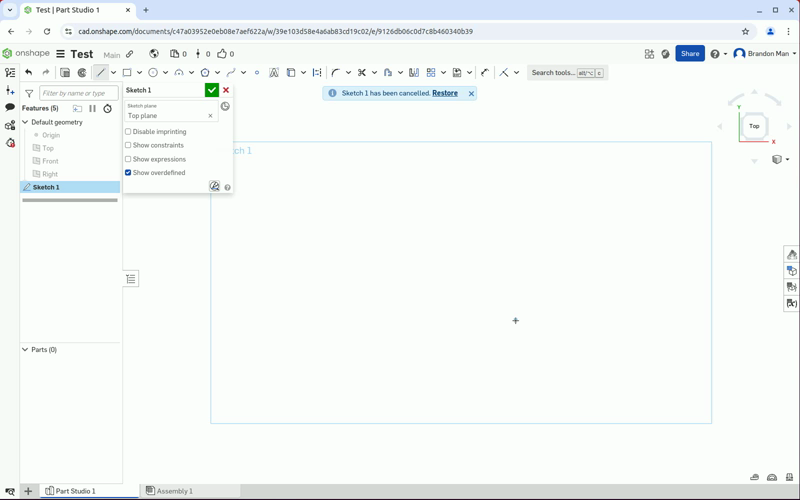
key_down(shift)
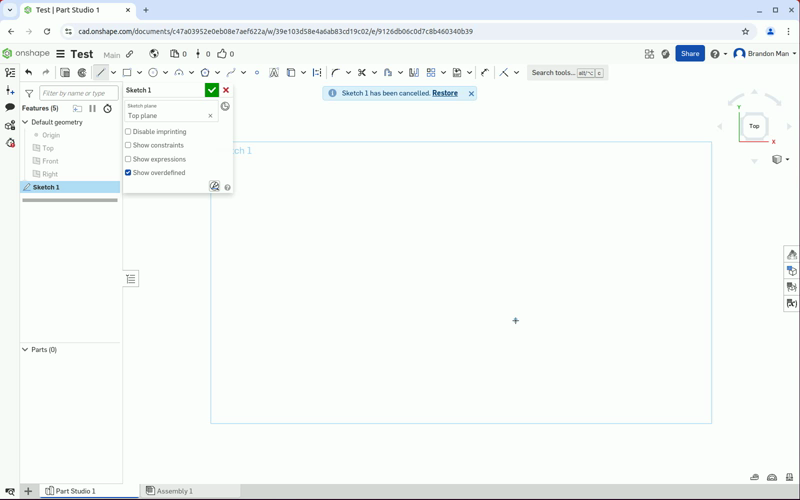
mouse_move(545, 320)
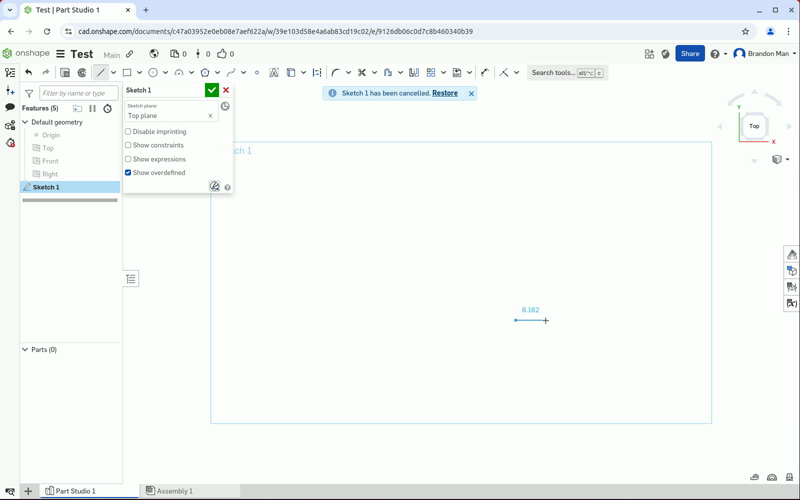
mouse_move(554, 320)
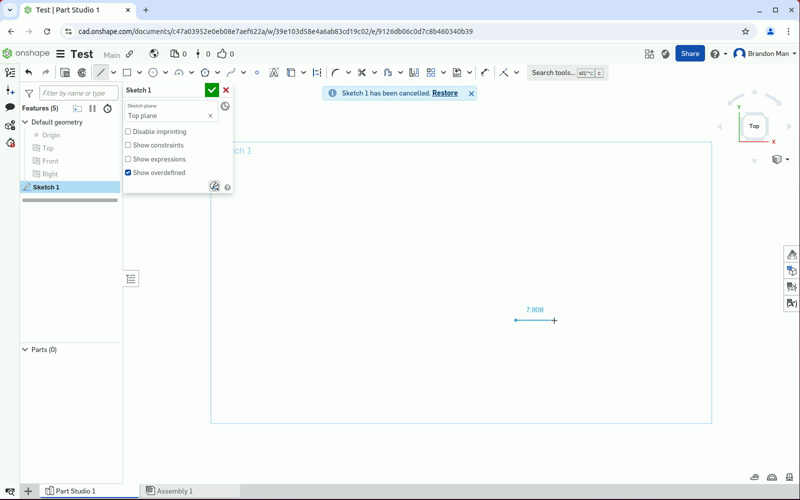
click(554, 320)
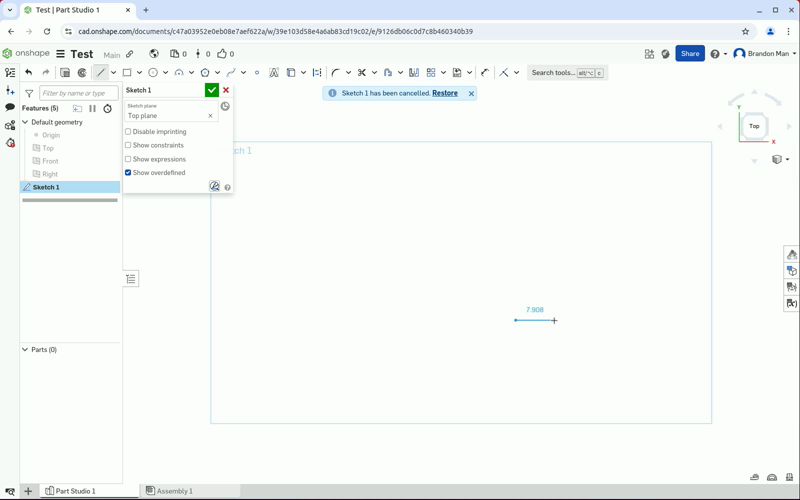
key_up(shift)
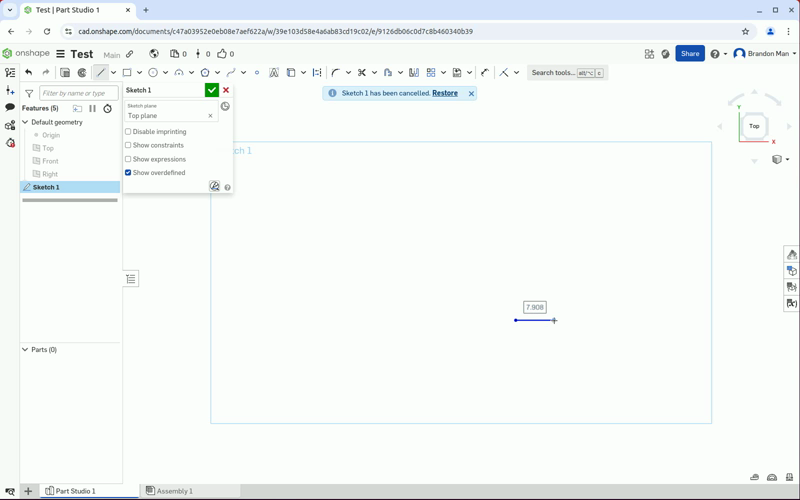
key_down(shift)
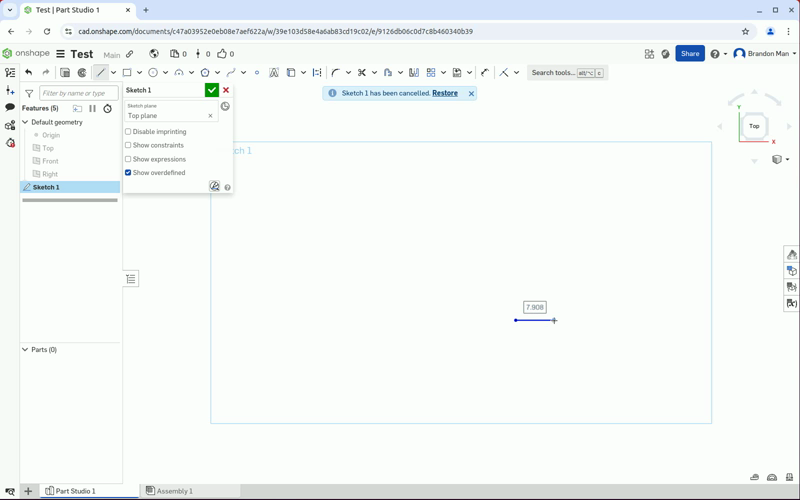
mouse_move(554, 254)
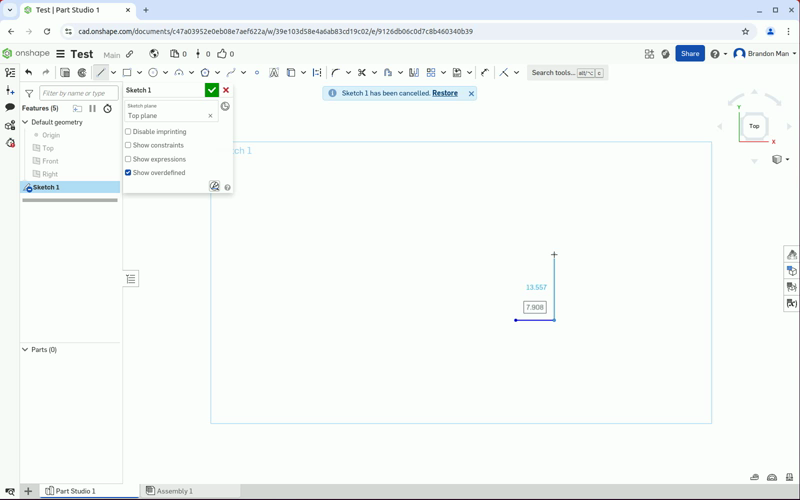
click(554, 254)
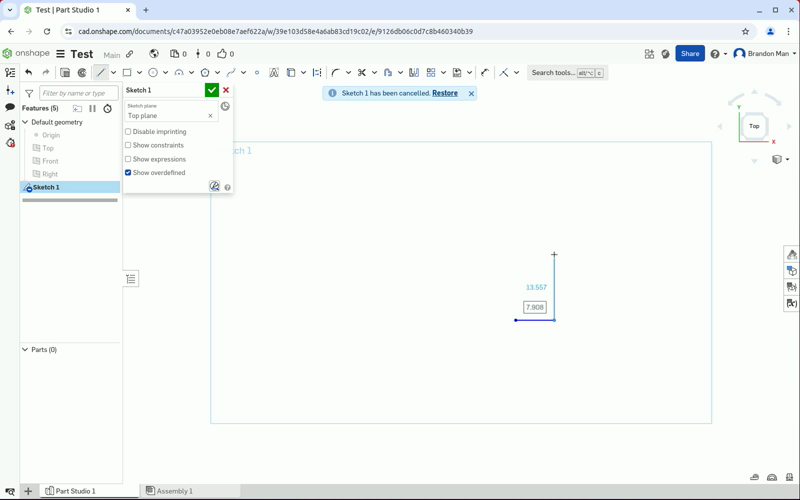
key_up(shift)
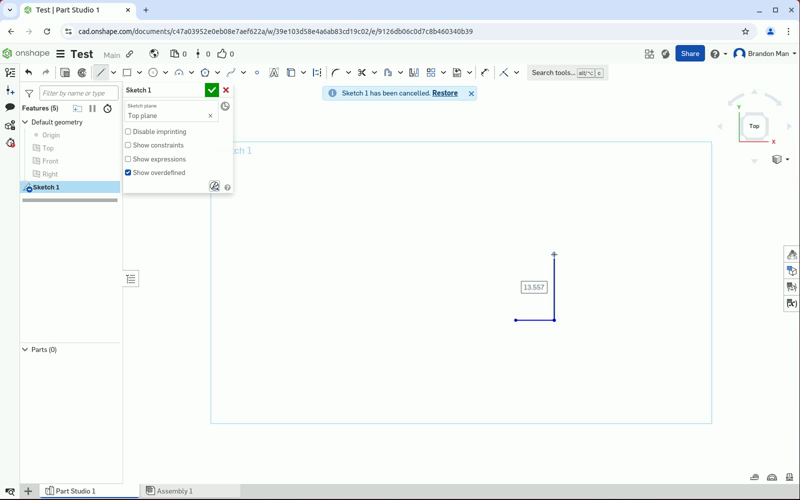
key_down(shift)
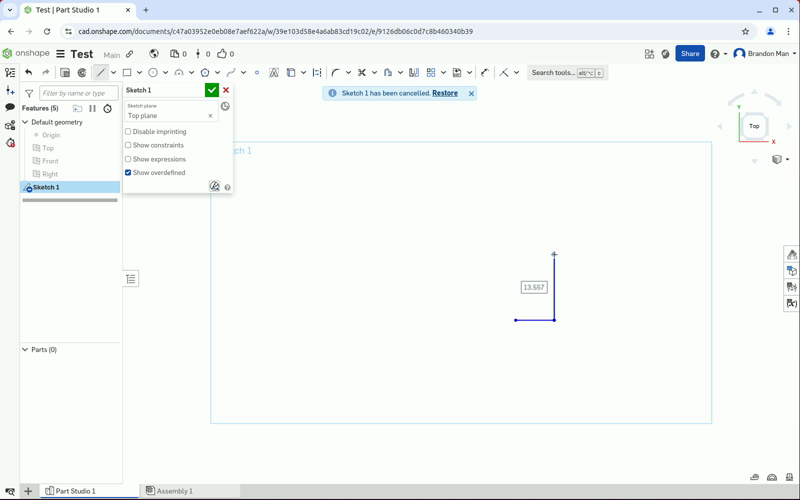
mouse_move(584, 254)
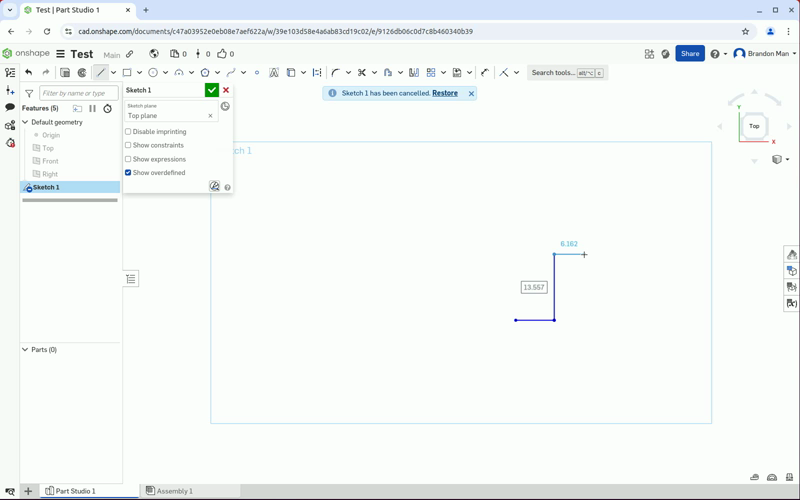
mouse_move(515, 254)
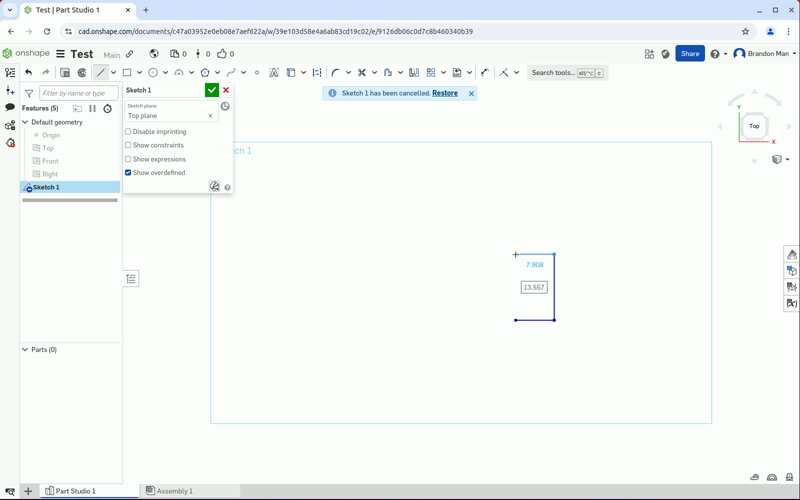
click(515, 254)
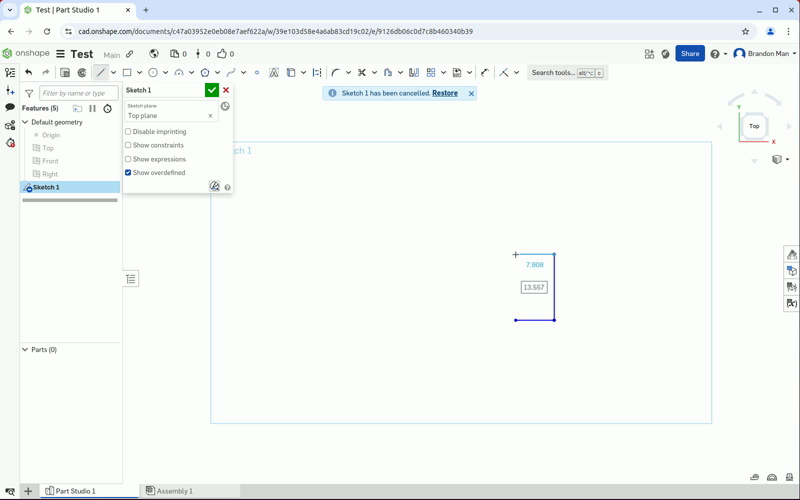
key_up(shift)
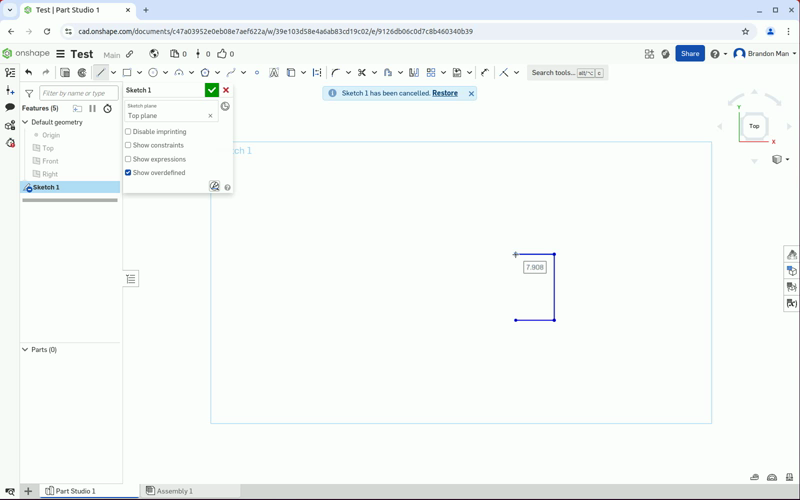
key_down(shift)
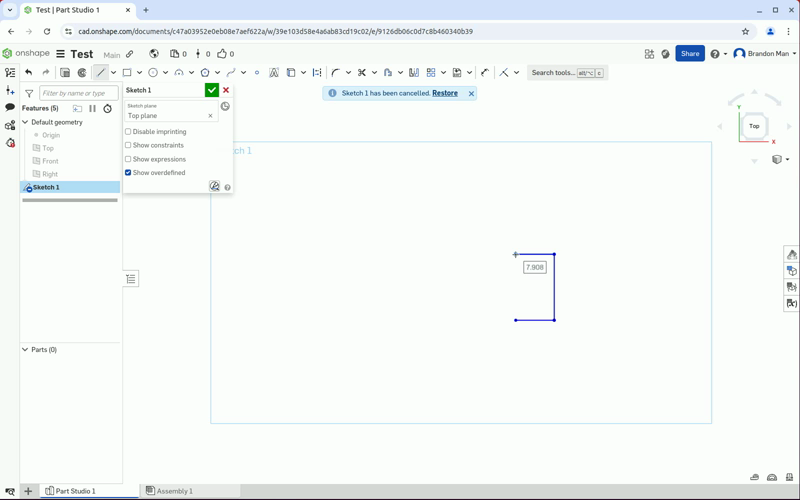
mouse_move(515, 320)
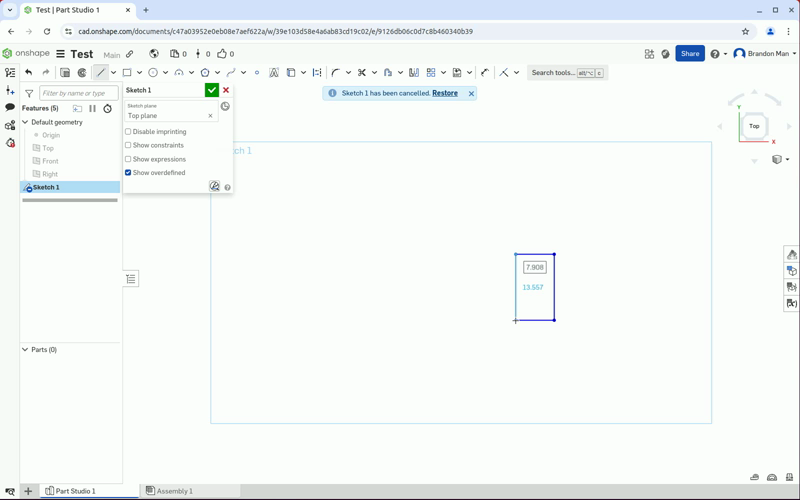
key_up(shift)
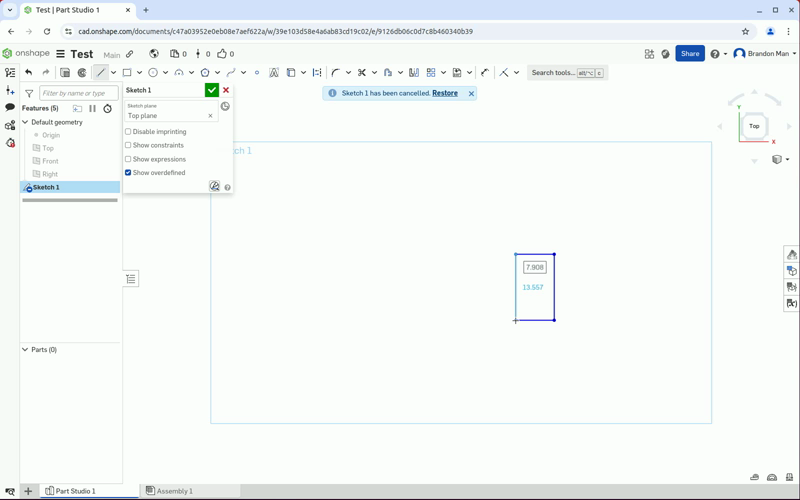
click(515, 320)
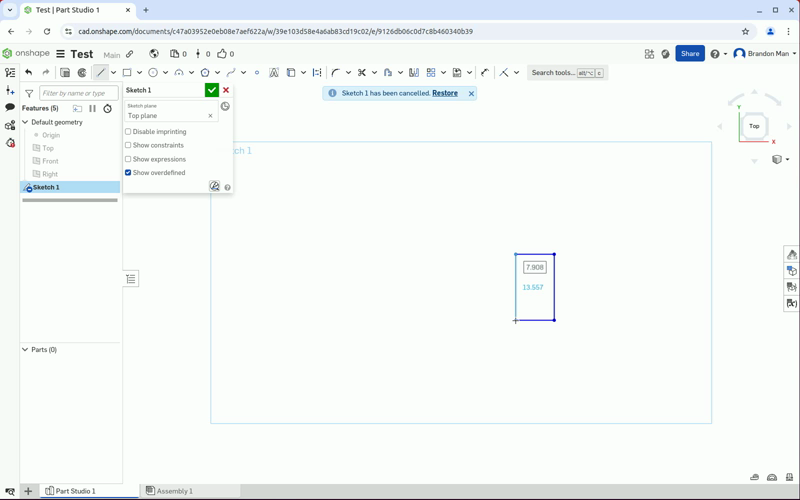
key(esc)
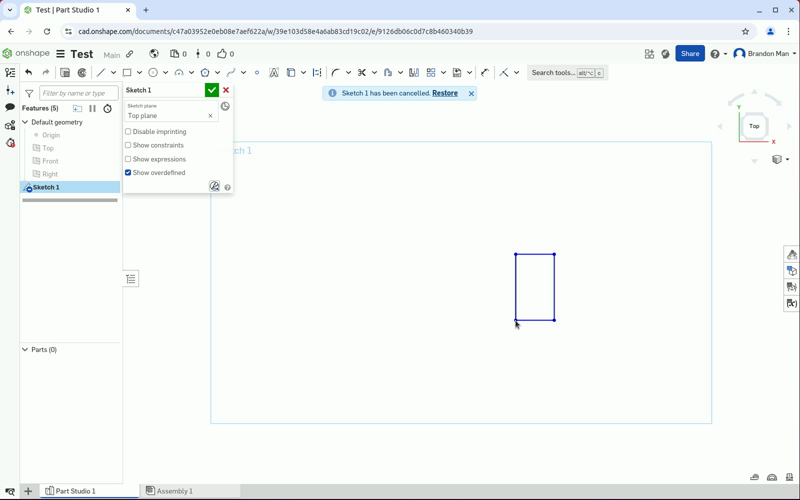
mouse_move(528, 316)
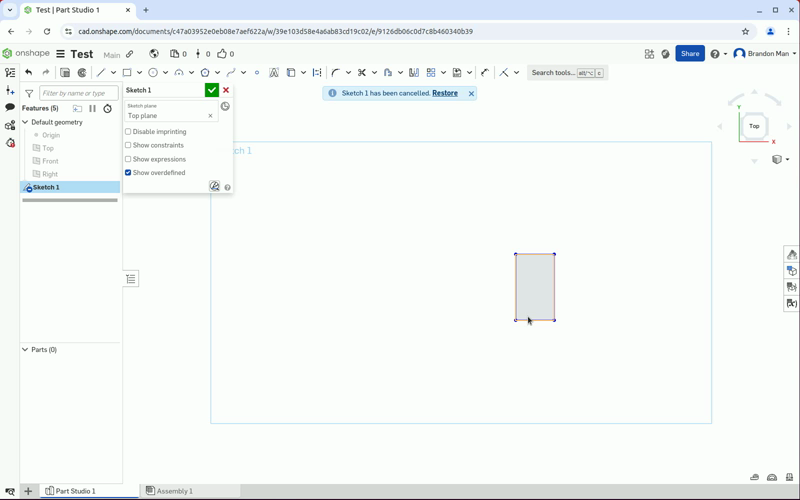
click(528, 316)
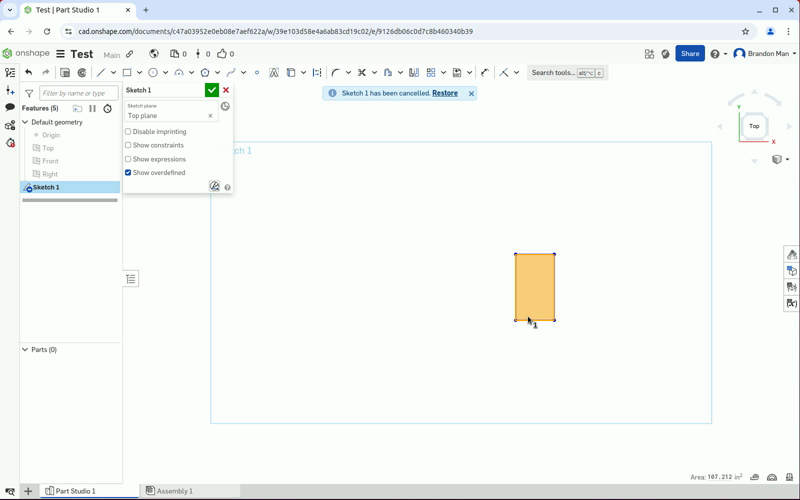
mouse_move(73, 352)
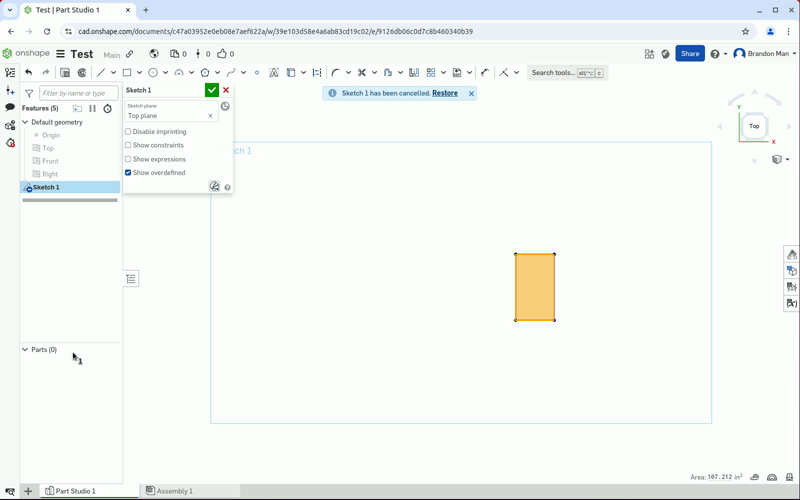
key(shift+y)
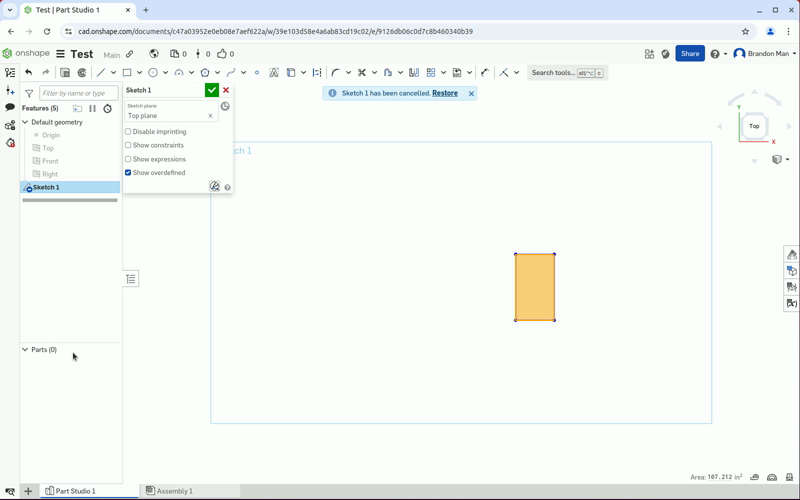
key(shift+e)
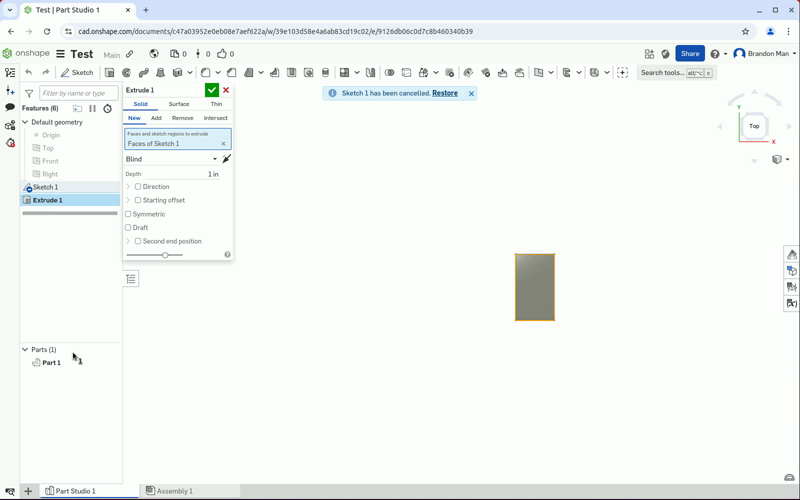
mouse_move(143, 106)
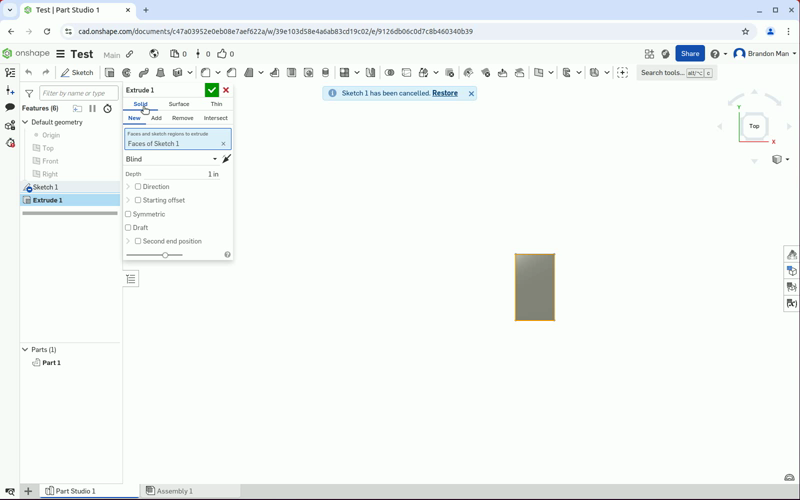
click(143, 106)
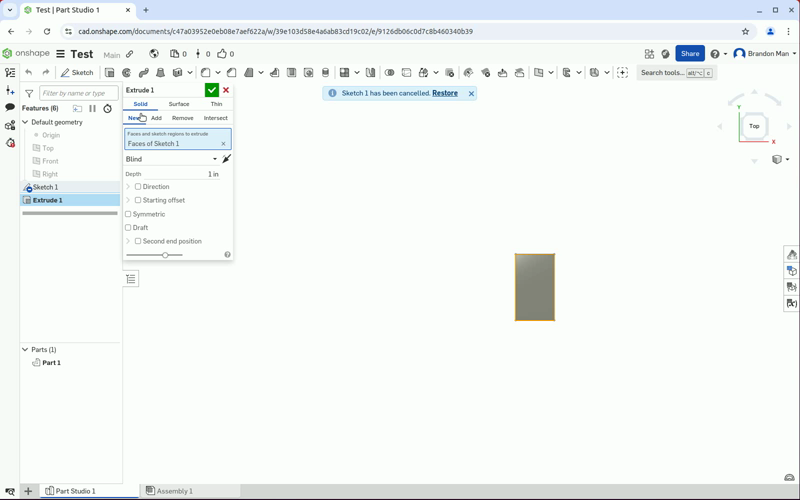
mouse_move(137, 120)
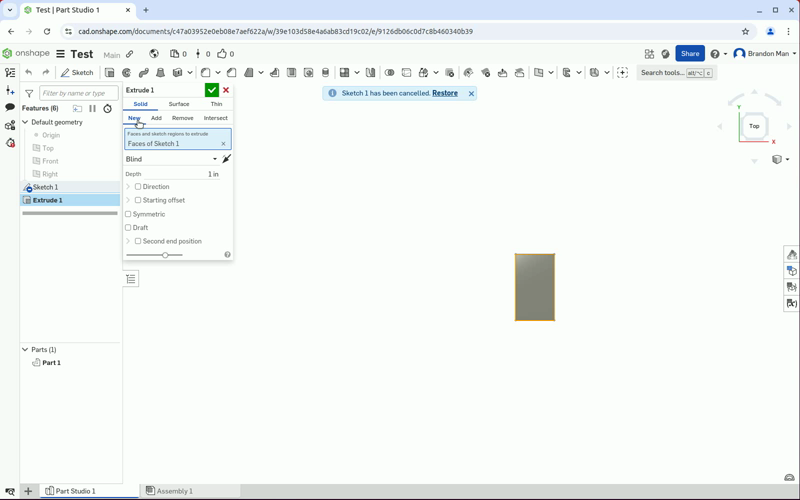
click(137, 120)
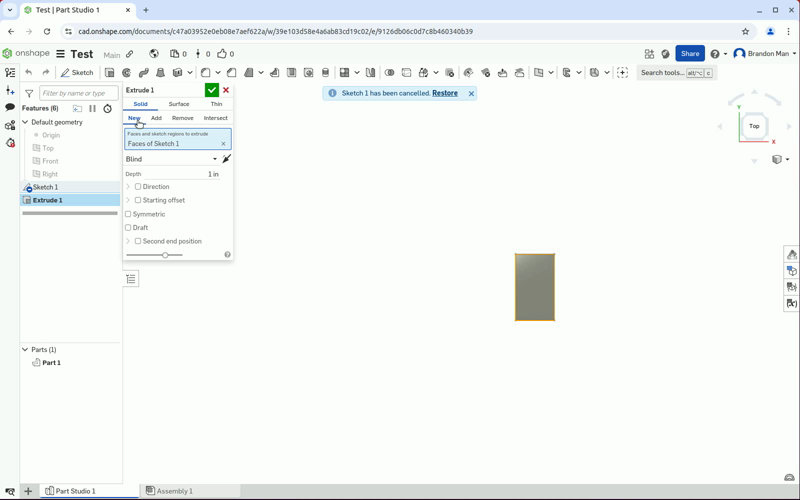
key(tab, 4)
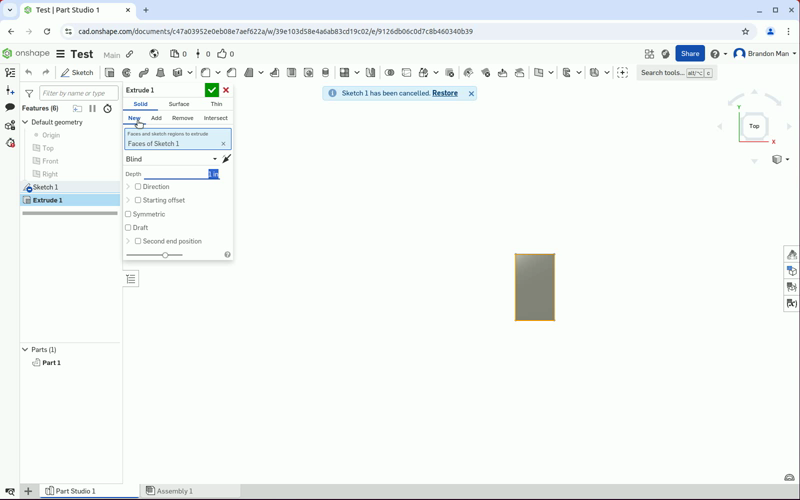
text(10.832)
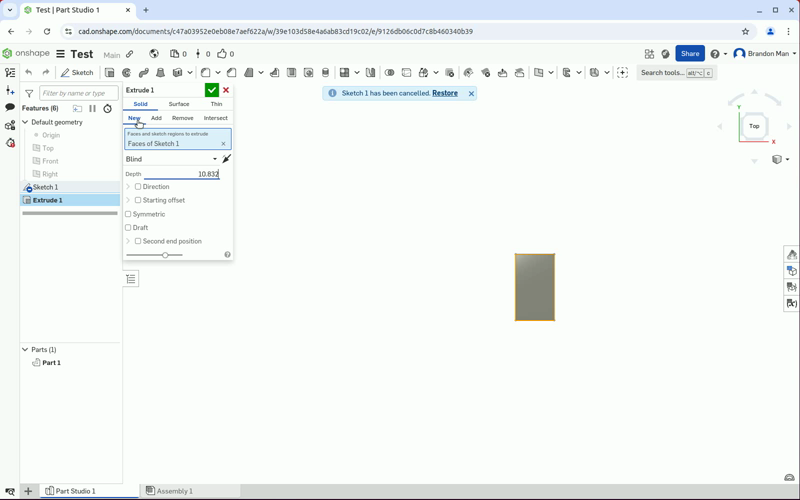
key(enter)
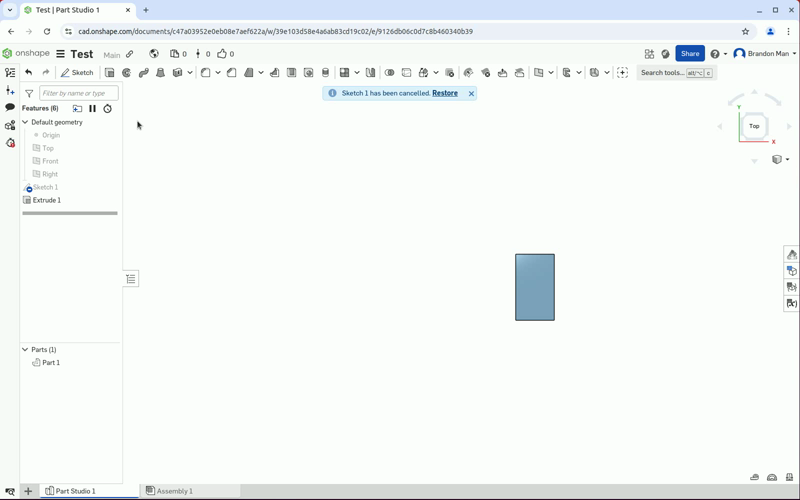
key(shift+h)
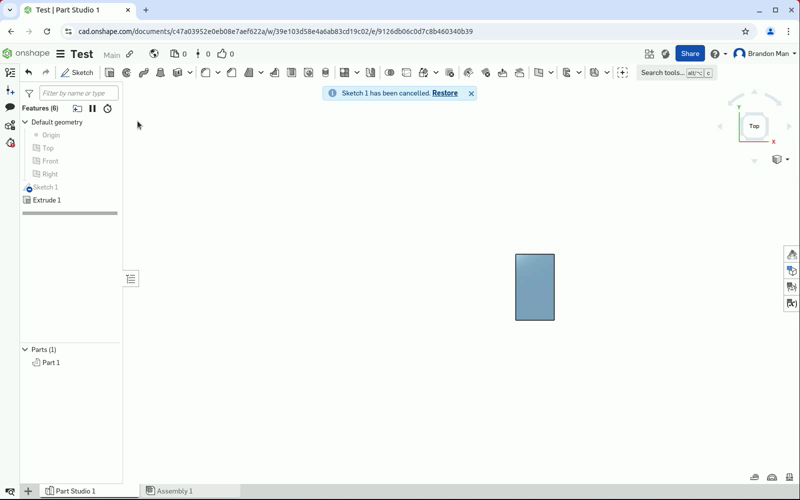
key(shift+h)
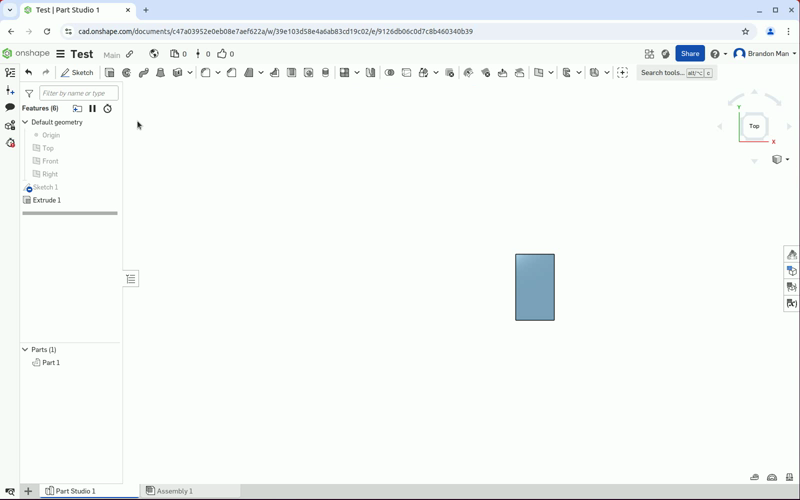
mouse_move(73, 189)
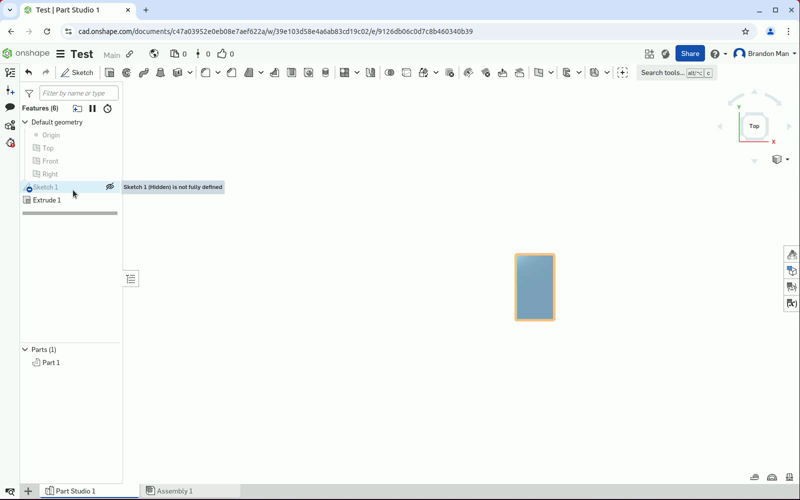
click(73, 189)
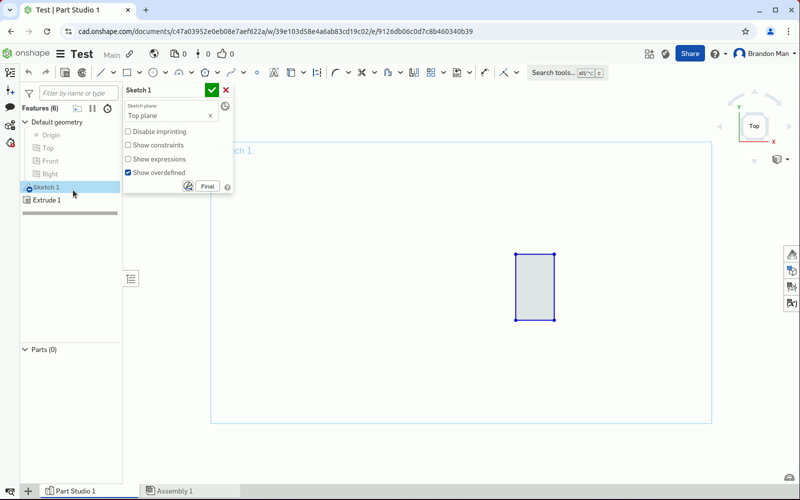
mouse_move(229, 92)
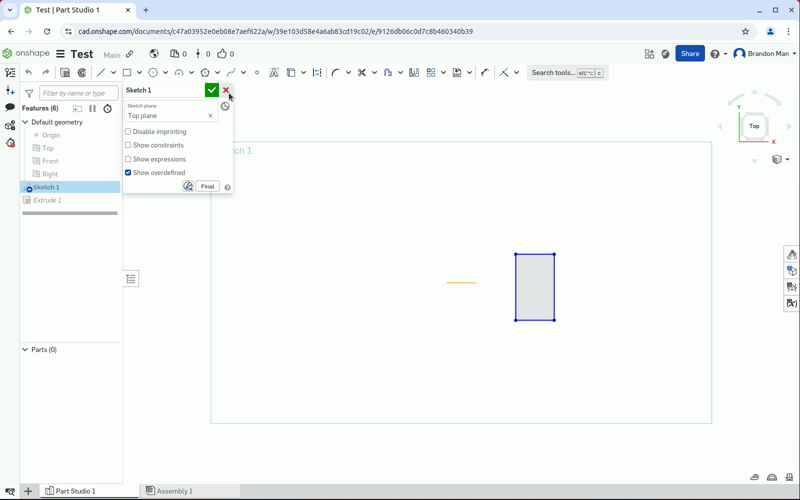
click(229, 92)
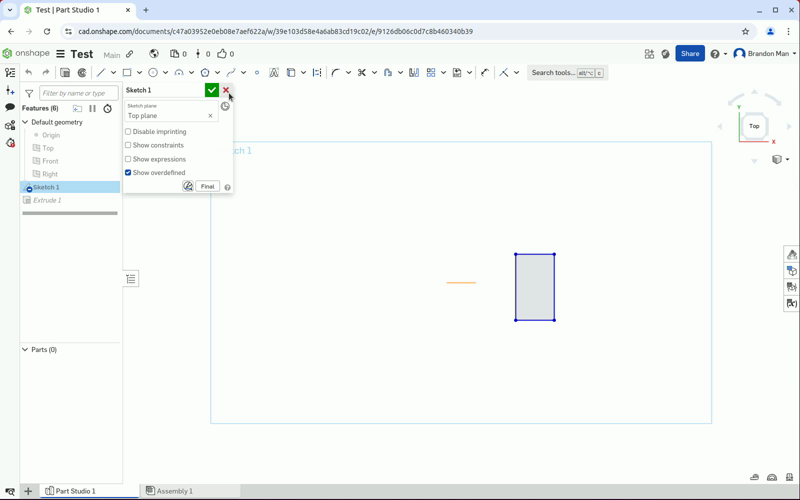
key(shift+s)
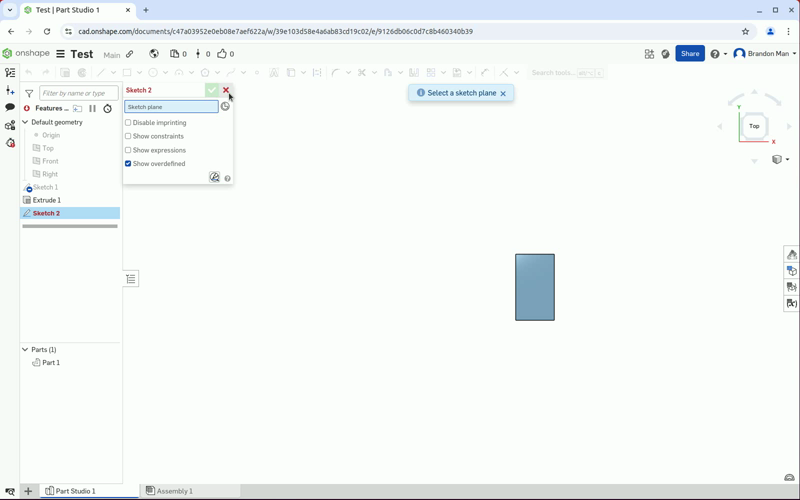
mouse_move(73, 150)
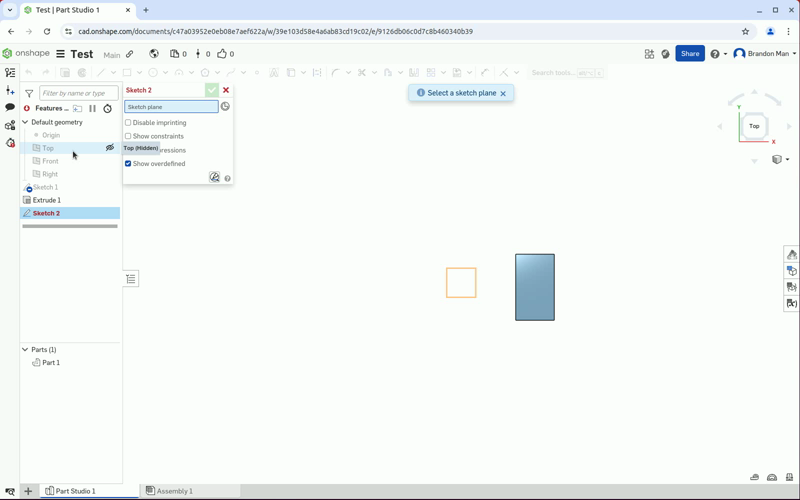
click(73, 150)
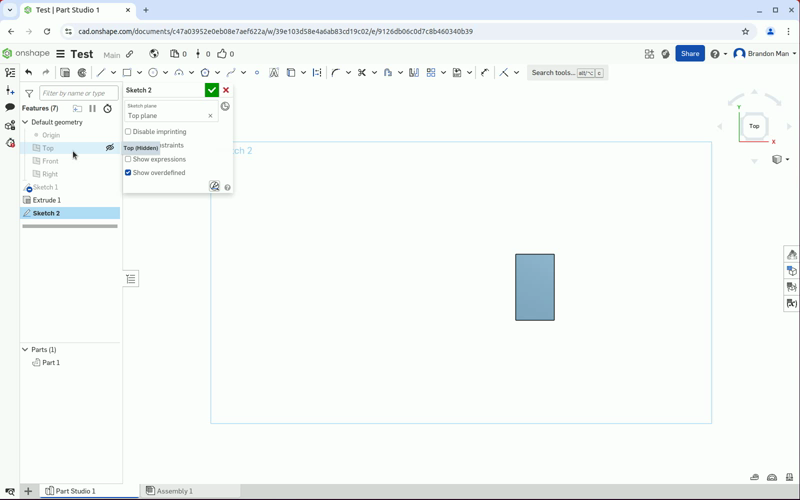
mouse_move(73, 352)
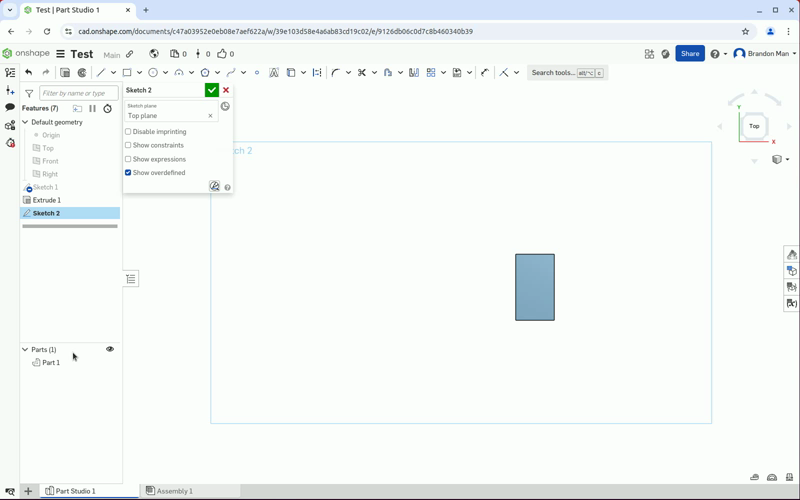
key(y)
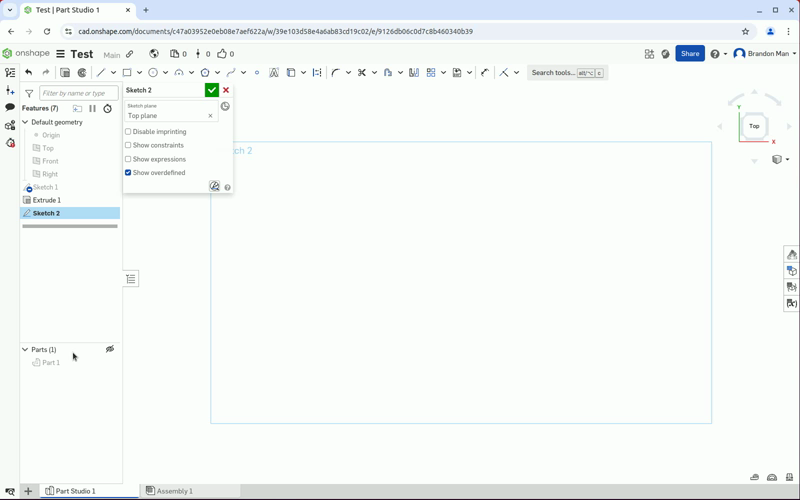
key(l)
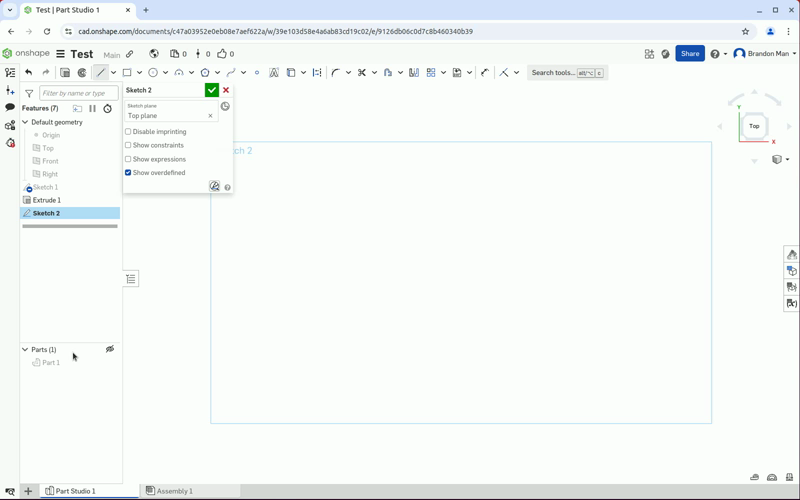
key_down(shift)
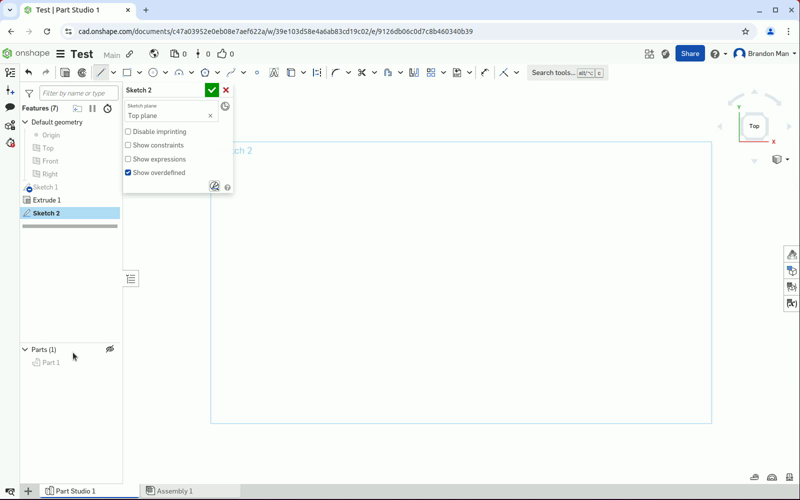
mouse_move(348, 318)
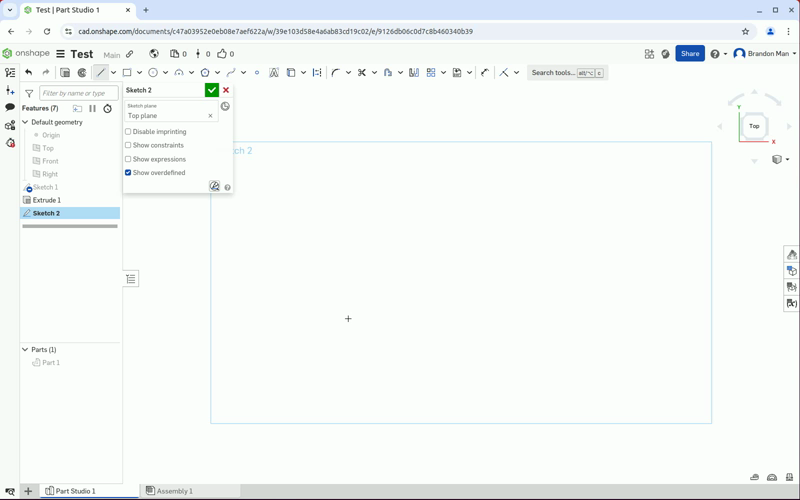
click(348, 318)
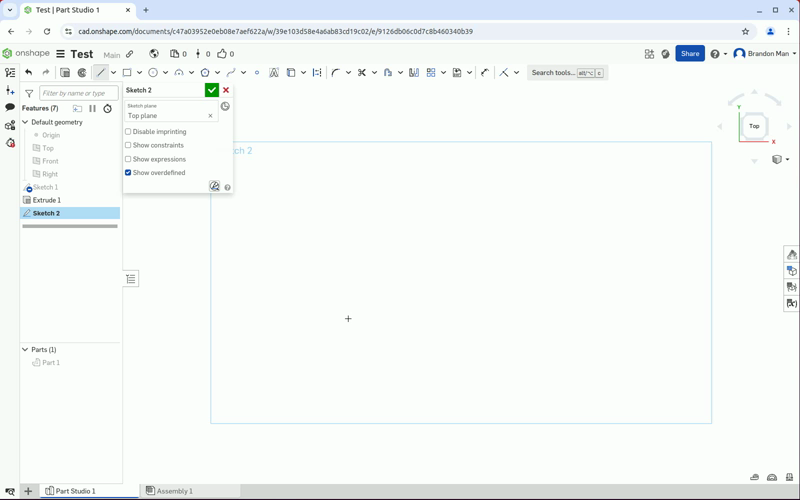
key_up(shift)
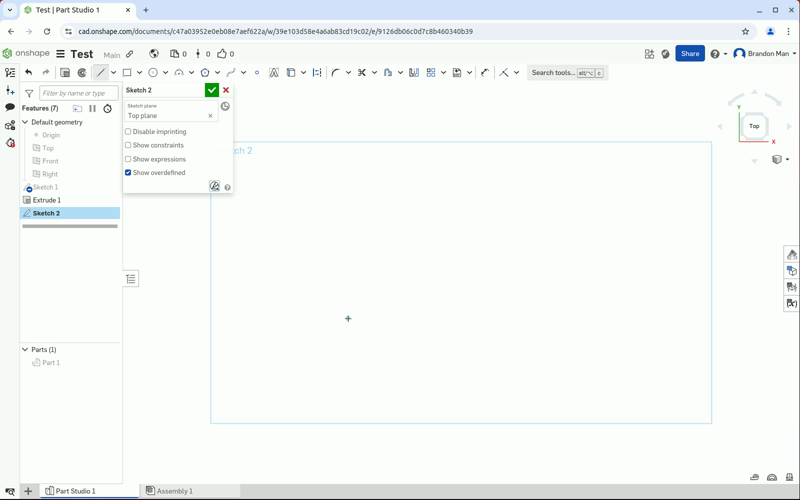
key_down(shift)
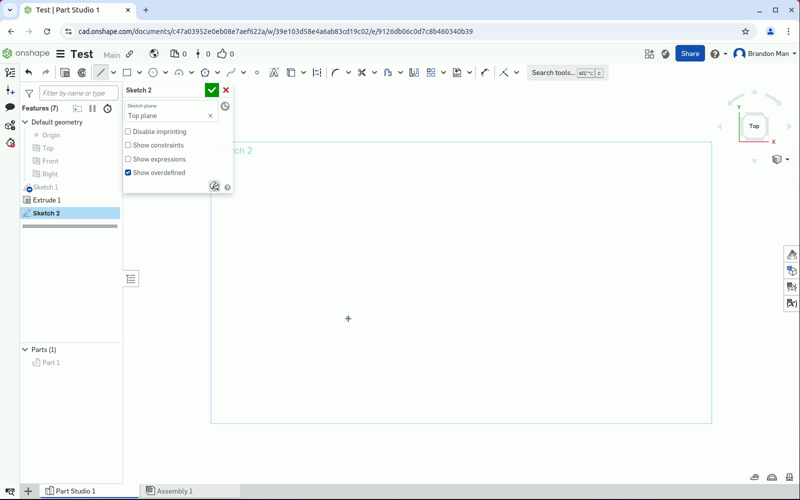
mouse_move(378, 318)
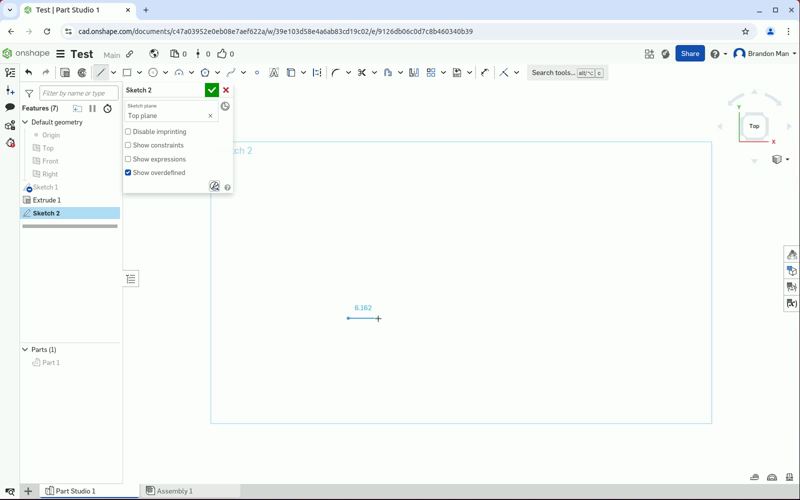
mouse_move(393, 318)
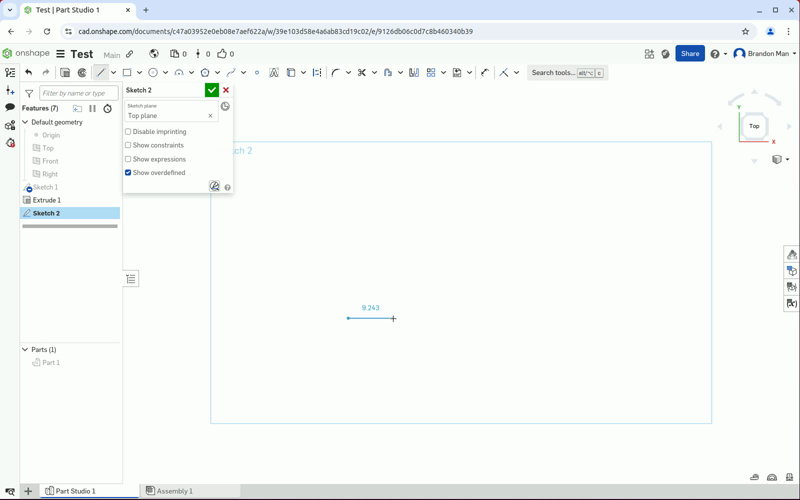
click(393, 318)
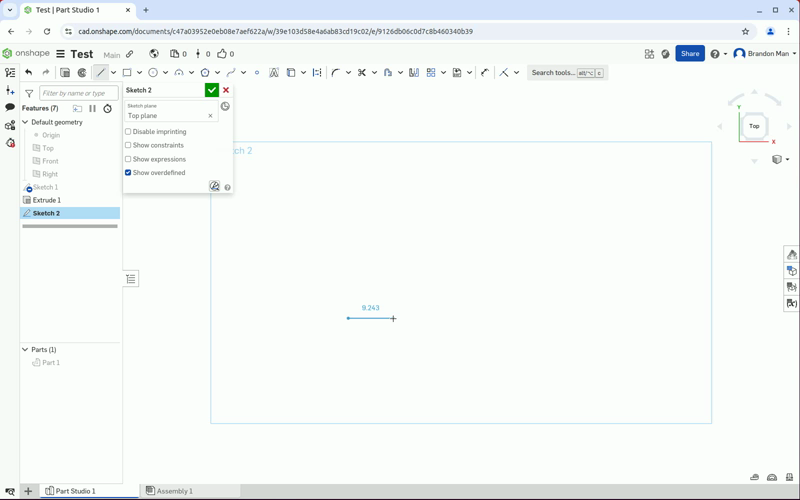
key_up(shift)
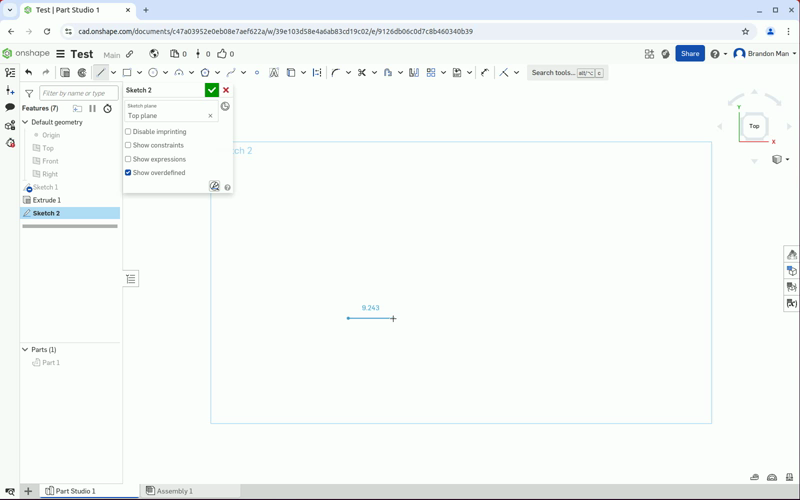
key_down(shift)
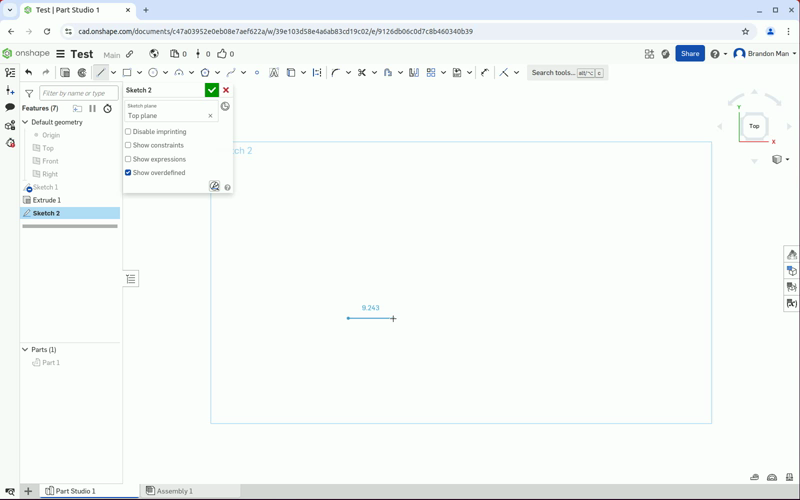
mouse_move(393, 254)
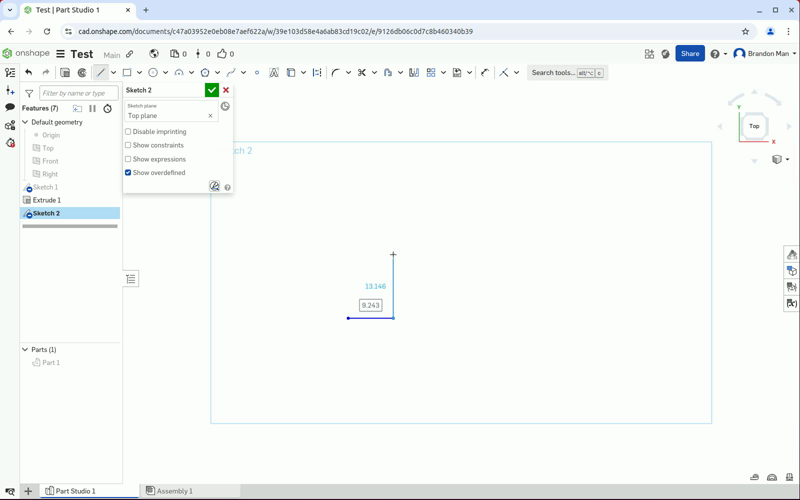
click(393, 254)
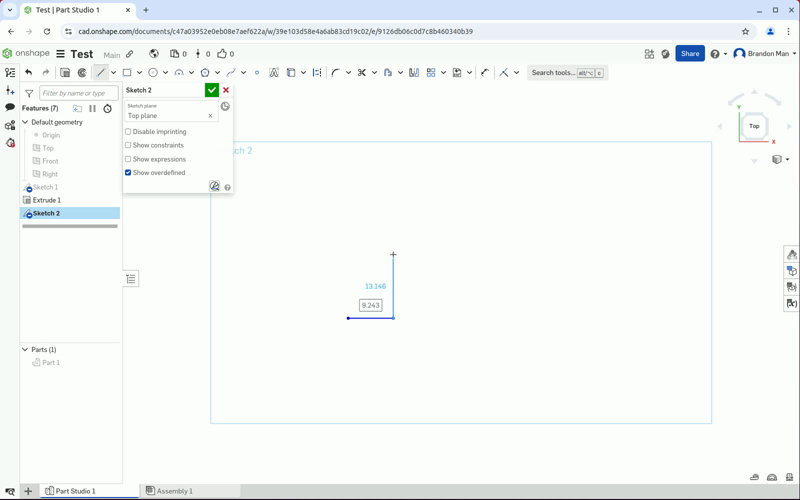
key_up(shift)
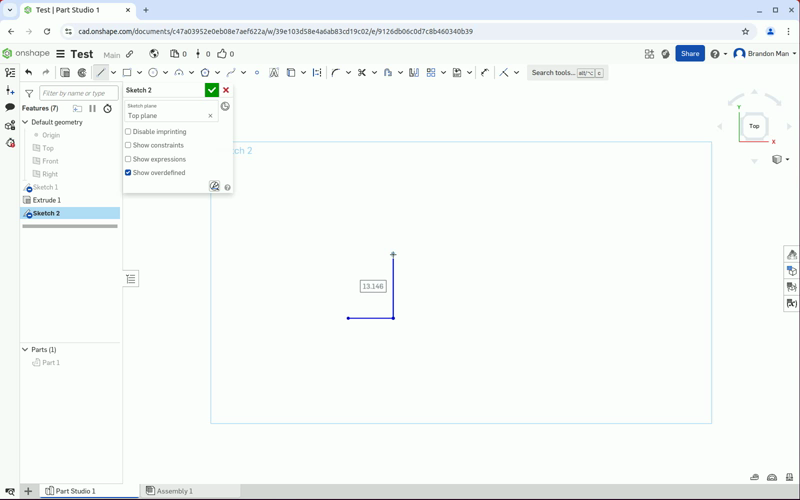
key_down(shift)
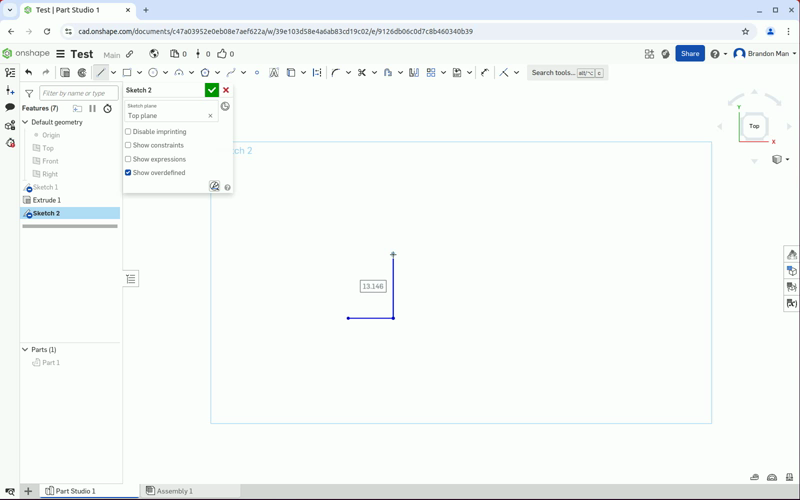
mouse_move(423, 254)
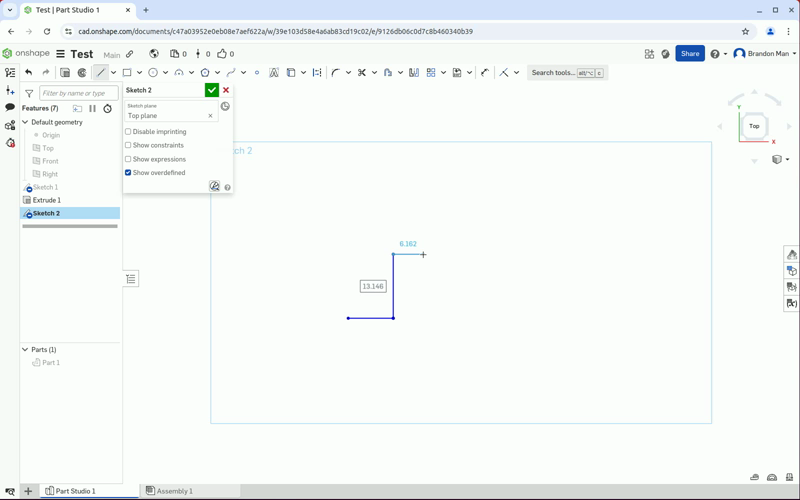
mouse_move(348, 254)
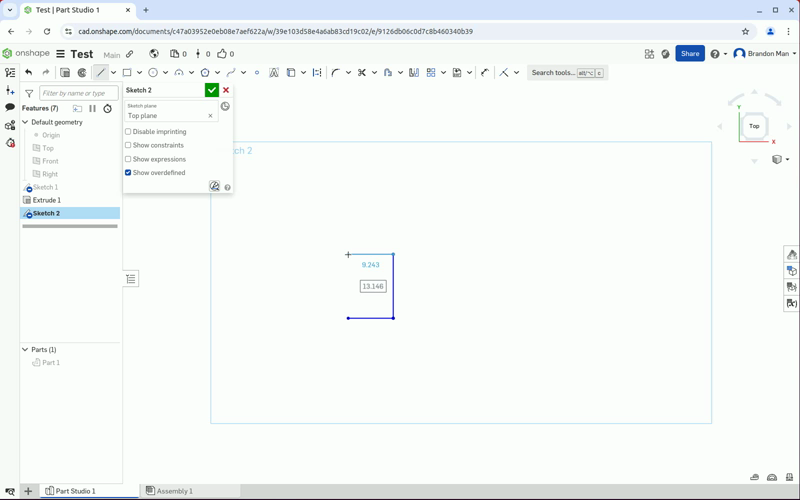
click(348, 254)
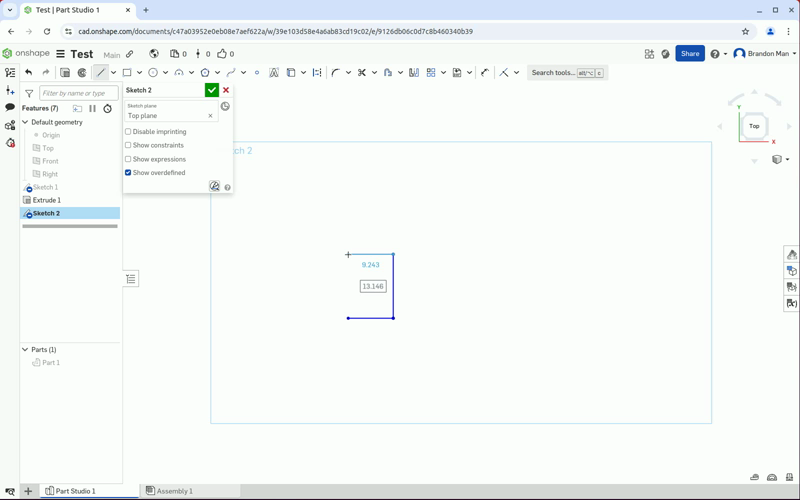
key_up(shift)
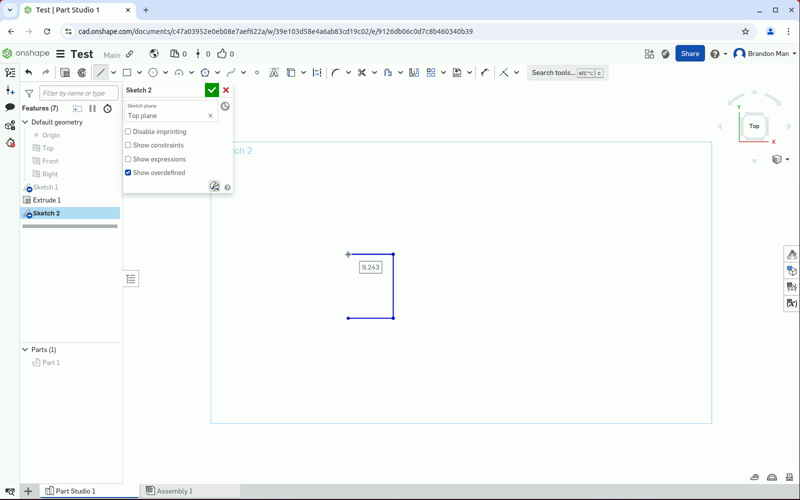
key_down(shift)
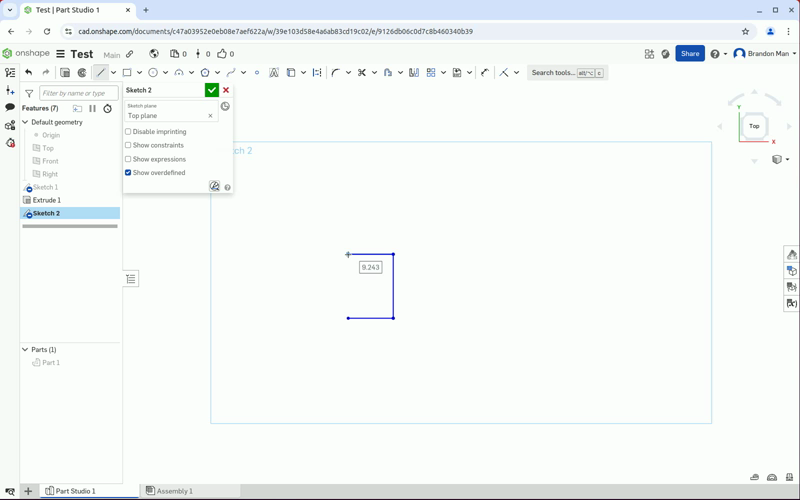
mouse_move(348, 318)
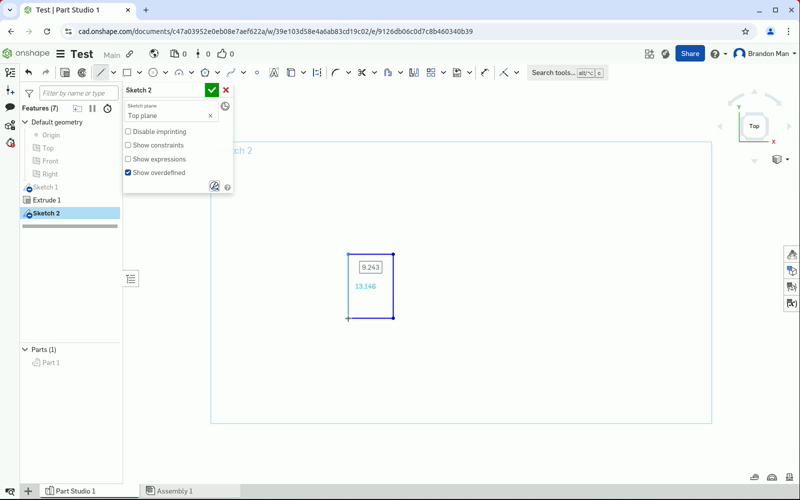
key_up(shift)
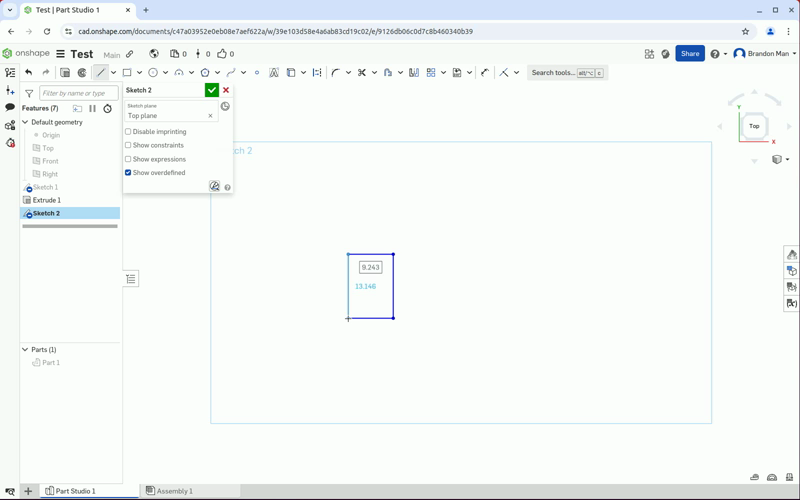
click(348, 318)
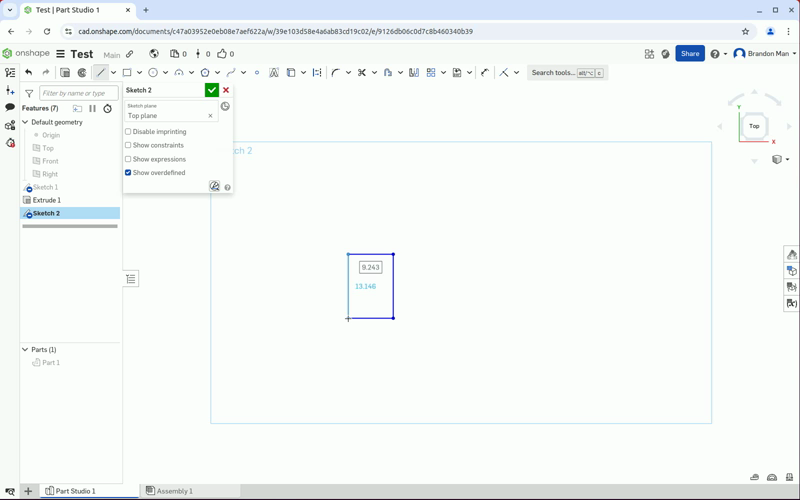
key(esc)
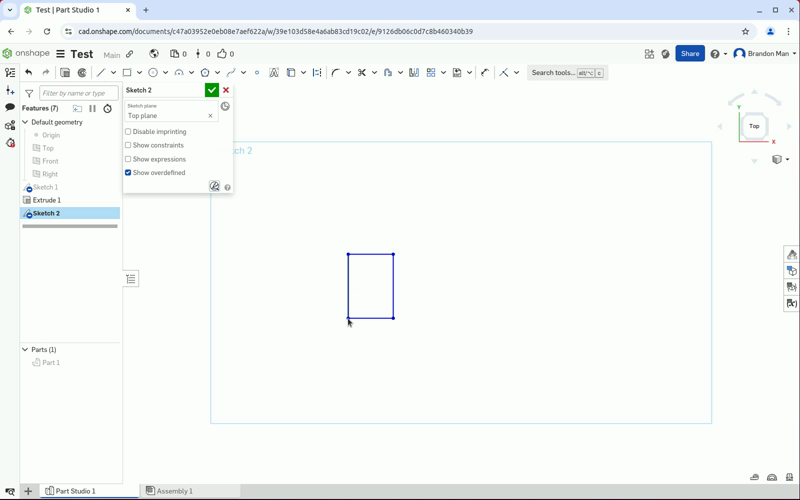
mouse_move(366, 279)
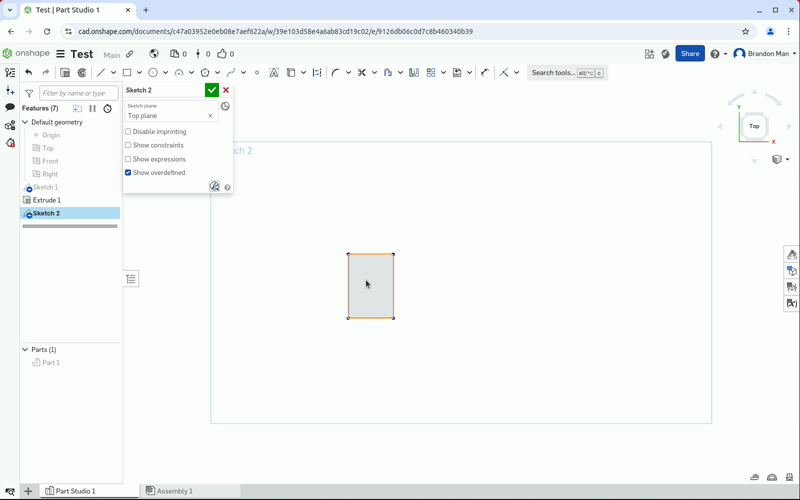
click(366, 279)
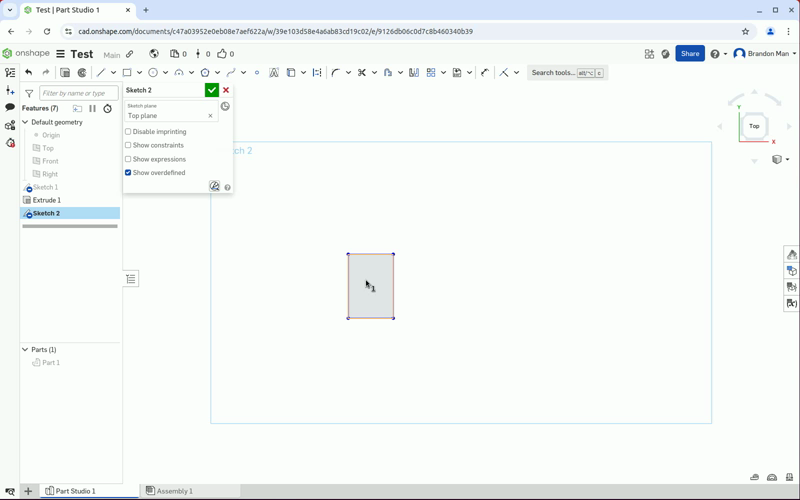
mouse_move(73, 352)
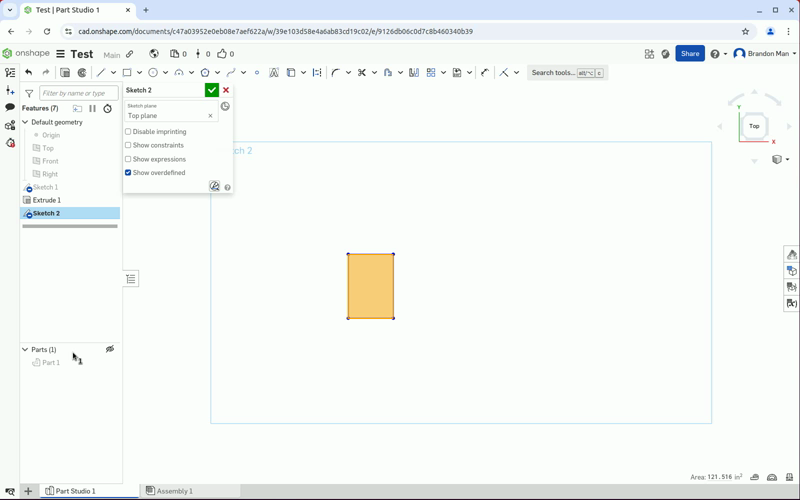
key(shift+y)
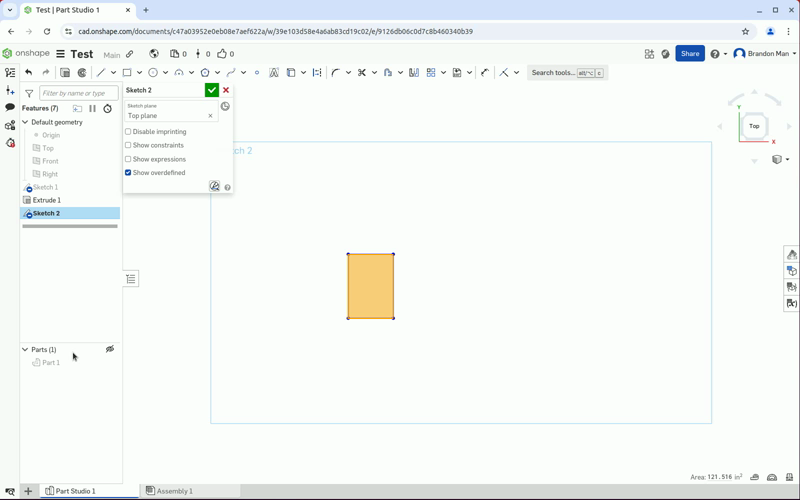
key(shift+e)
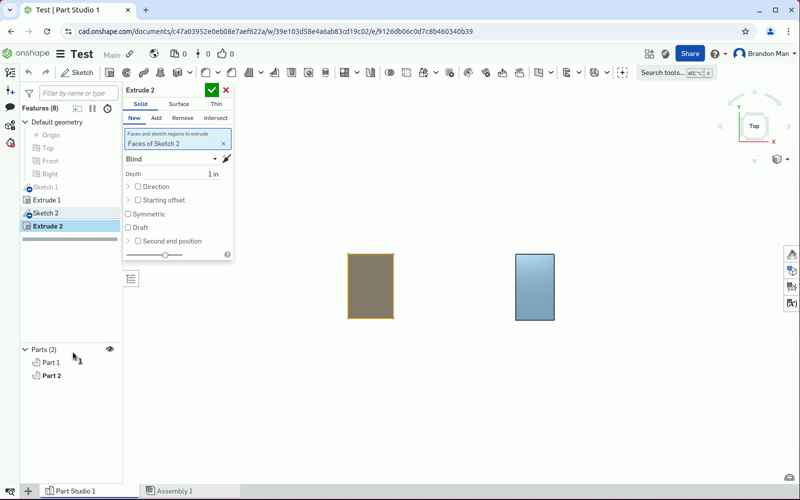
mouse_move(143, 106)
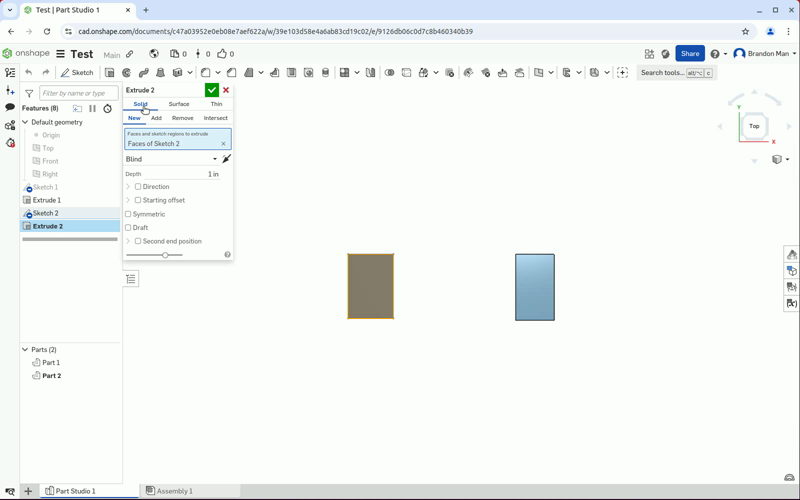
click(143, 106)
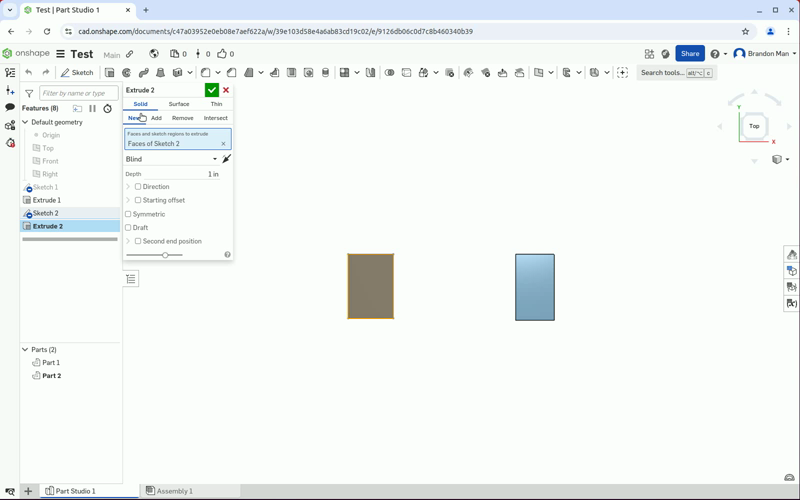
mouse_move(137, 120)
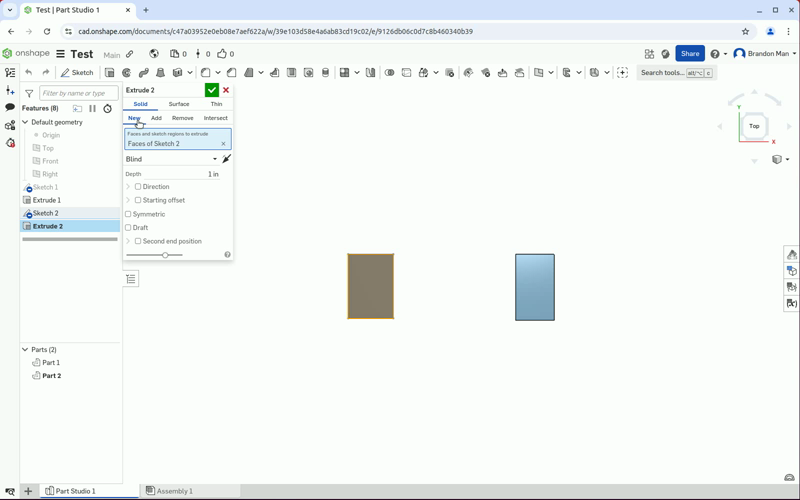
click(137, 120)
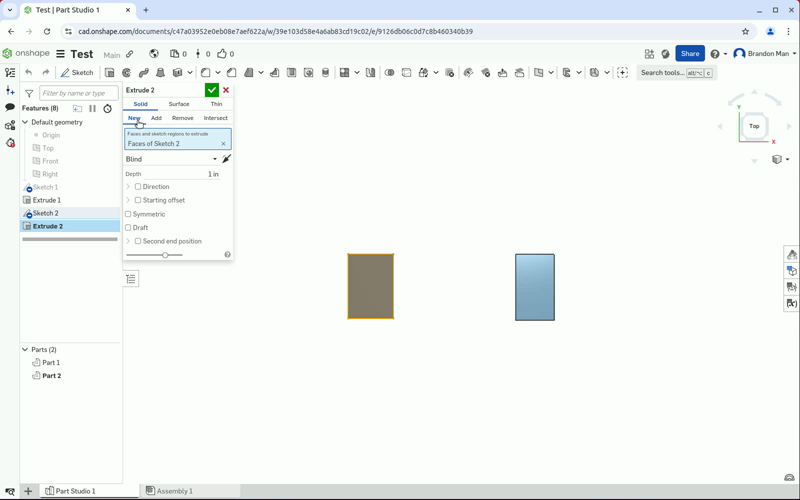
key(tab, 4)
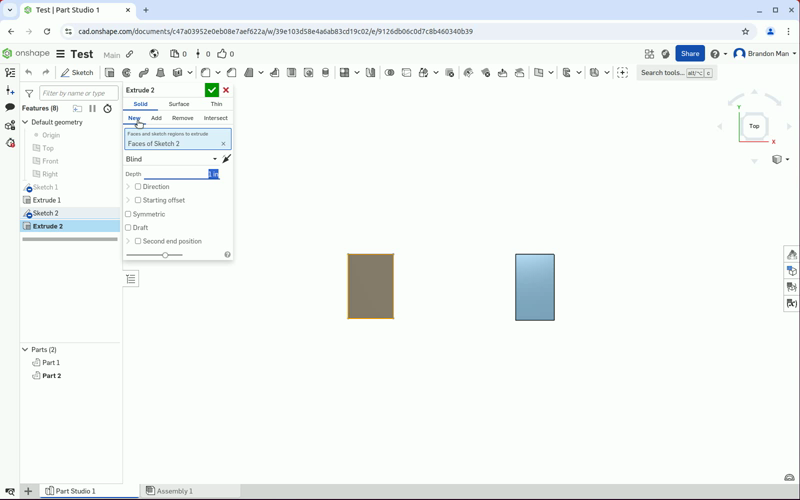
text(10.832)
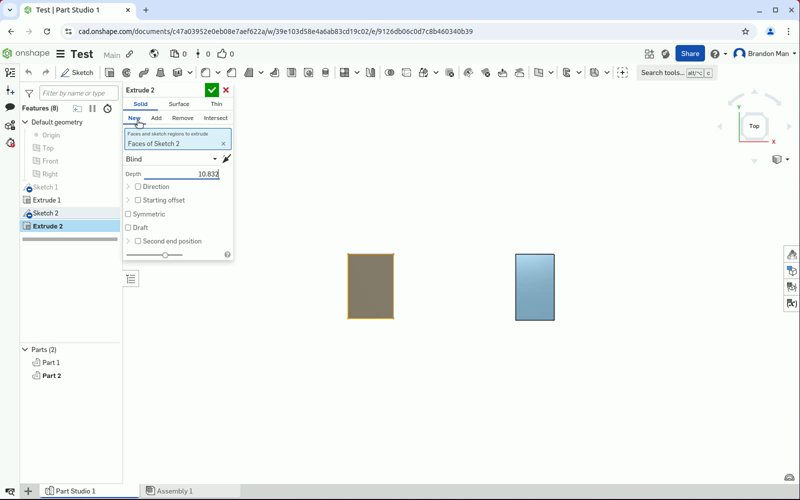
key(enter)
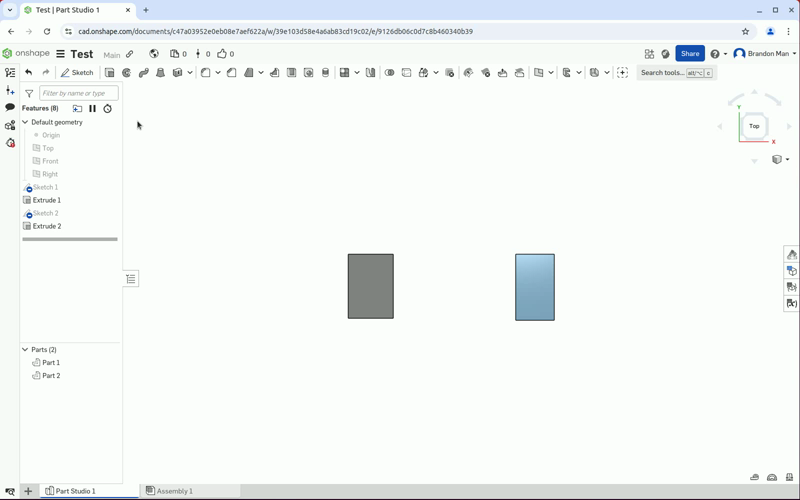
key(shift+h)
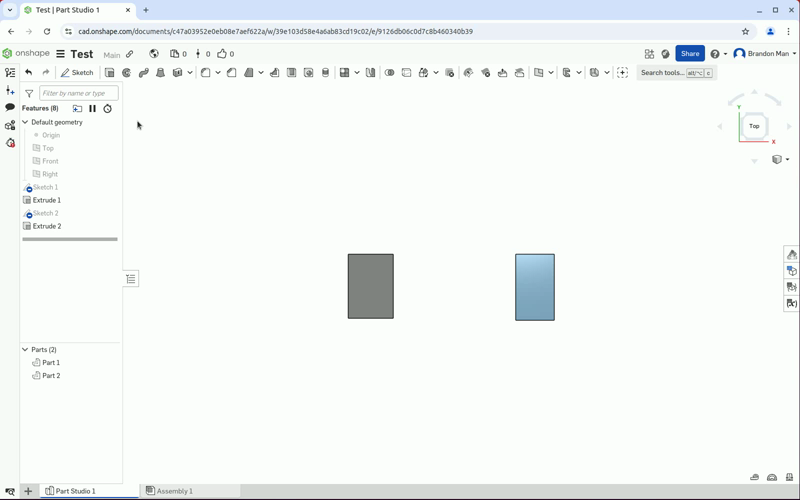
key(shift+h)
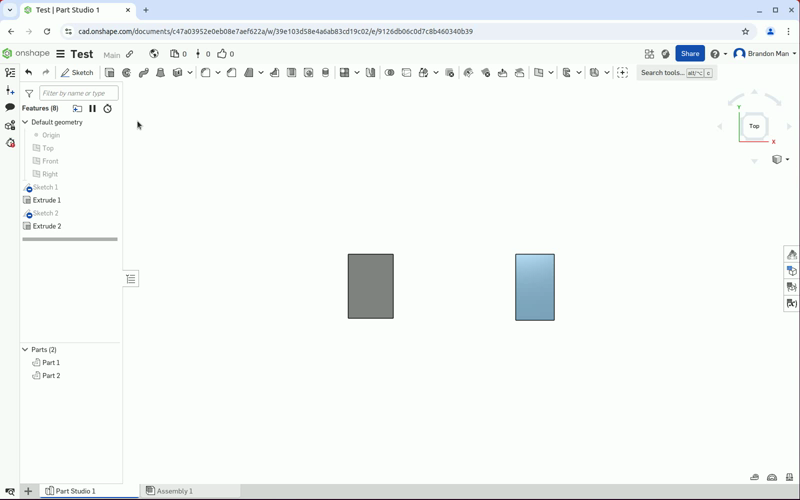
mouse_move(73, 189)
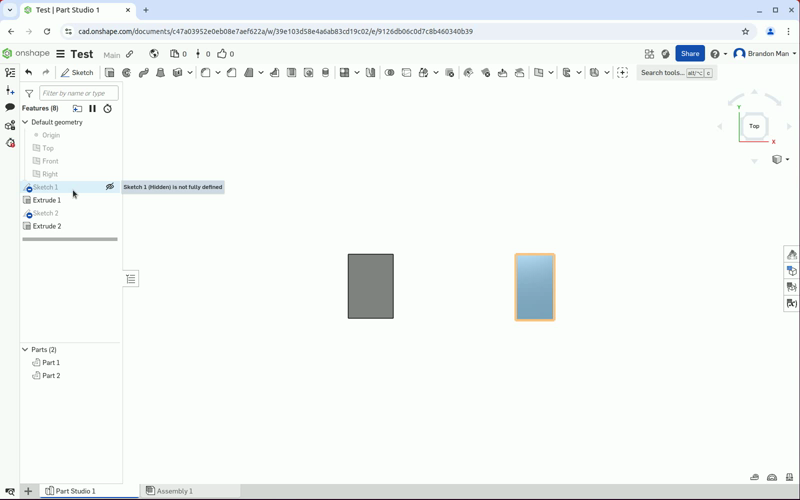
click(73, 189)
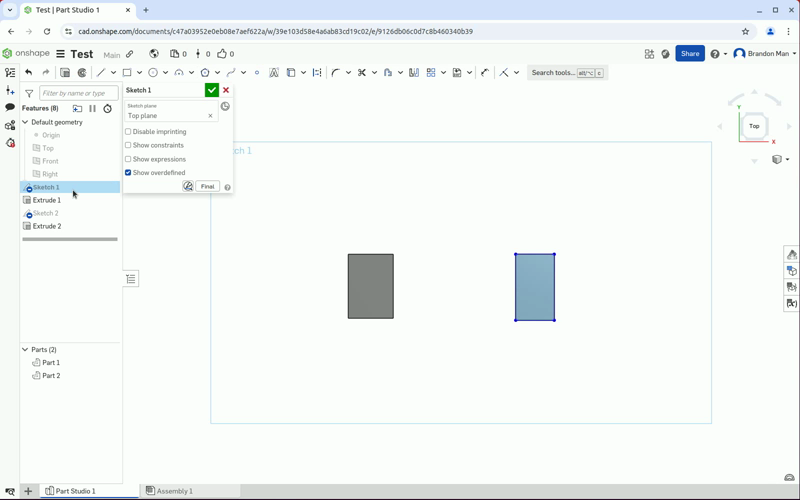
mouse_move(229, 92)
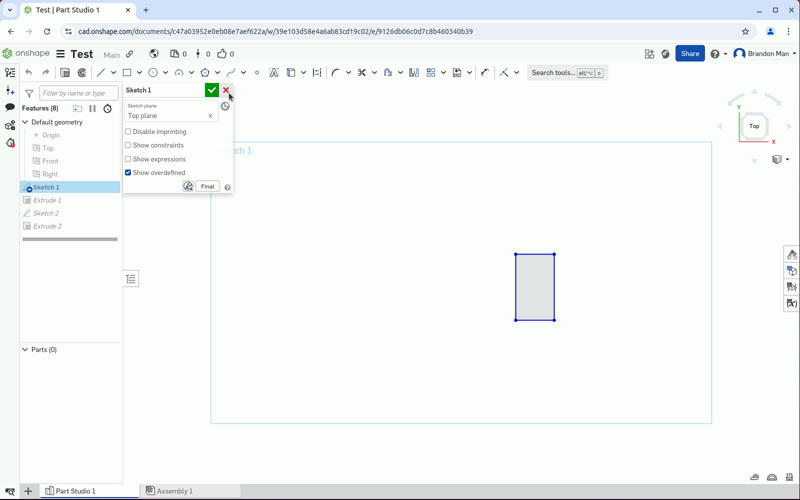
click(229, 92)
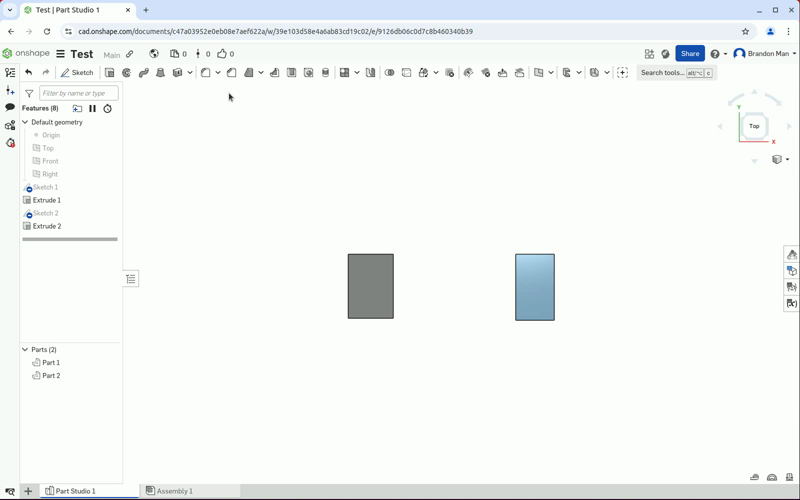
mouse_move(73, 352)
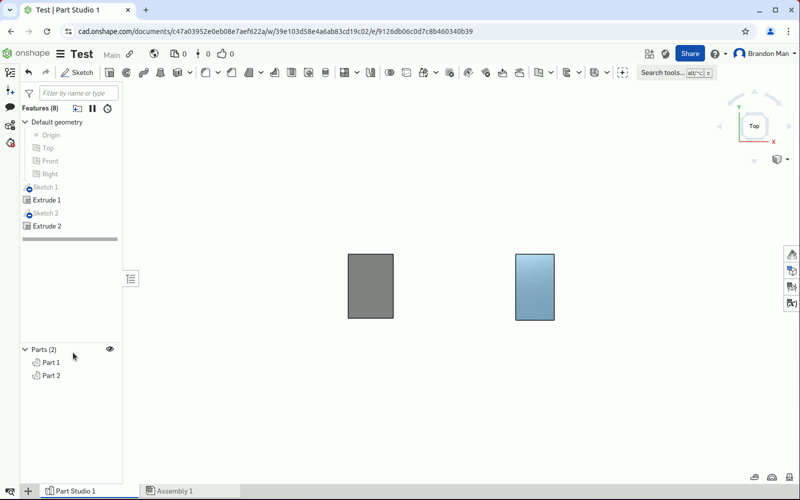
key(y)
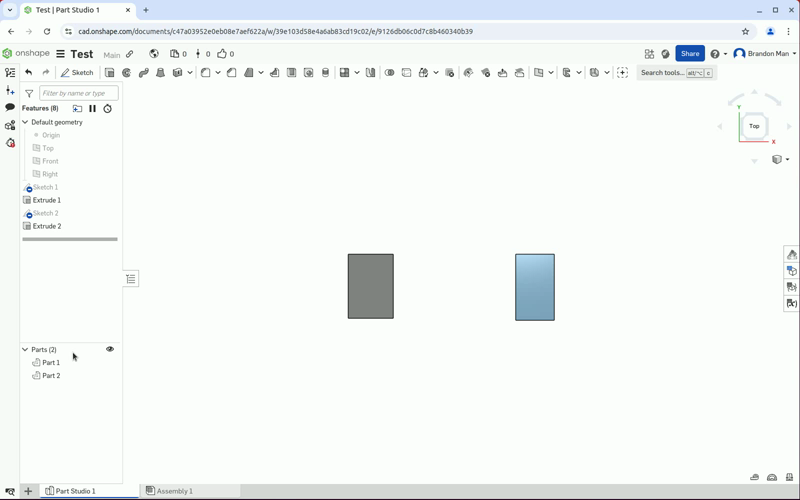
key(shift+p)
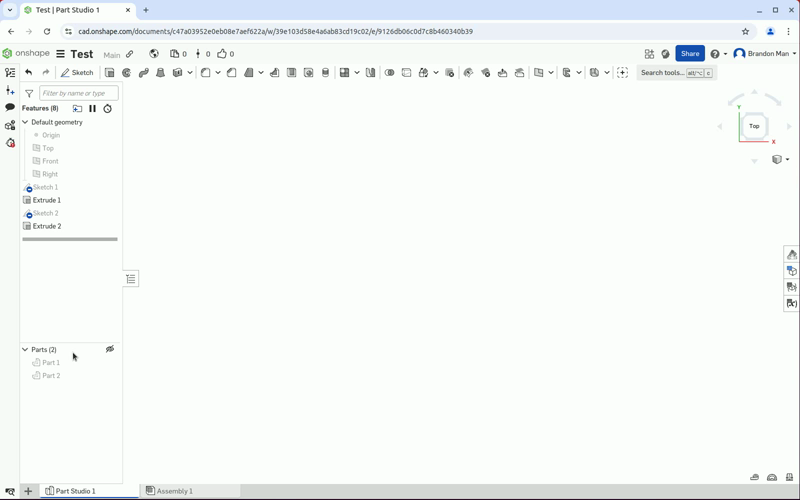
key(space)
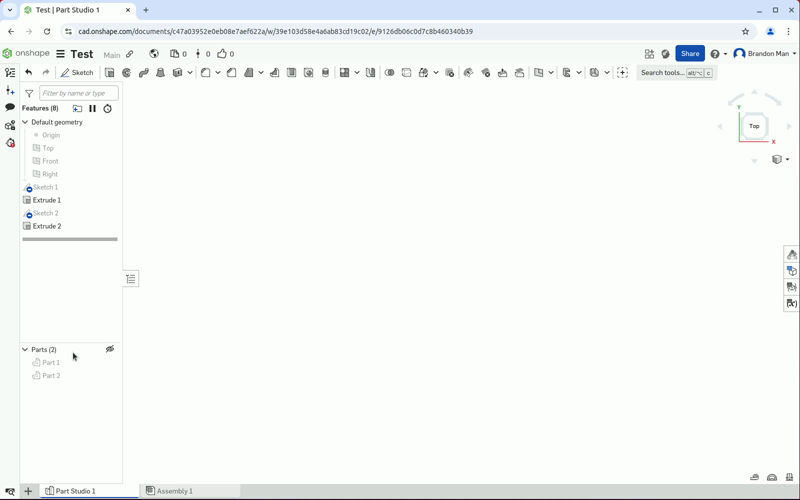
key_down(shift)
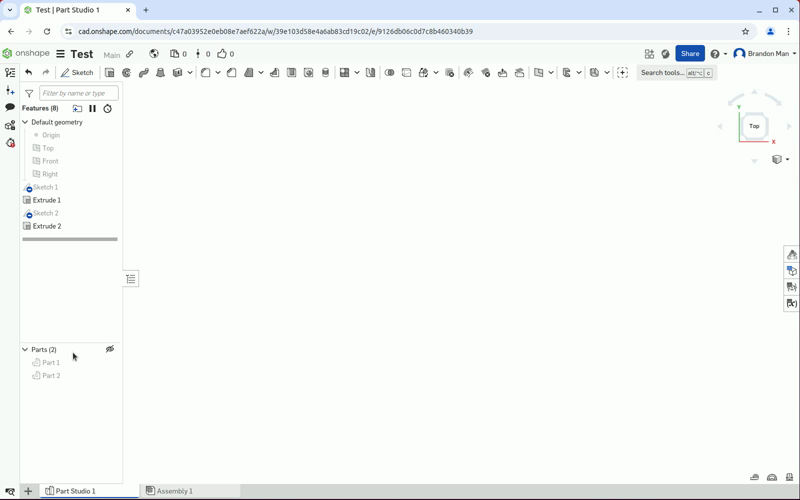
key(up)
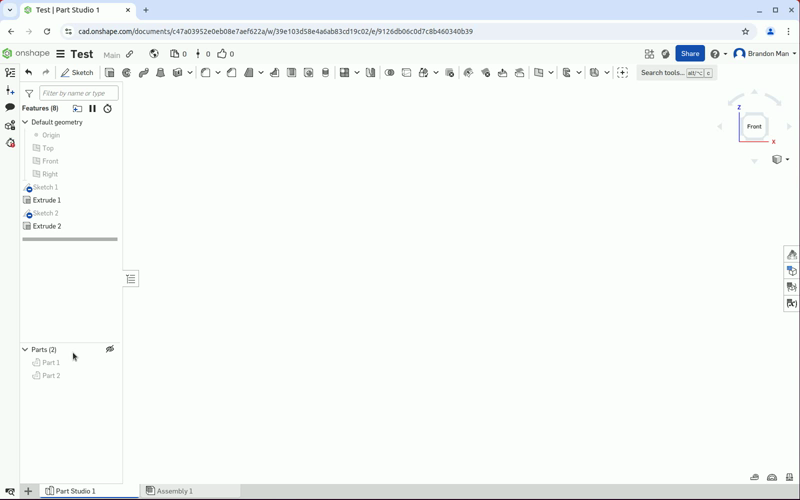
key_up(shift)
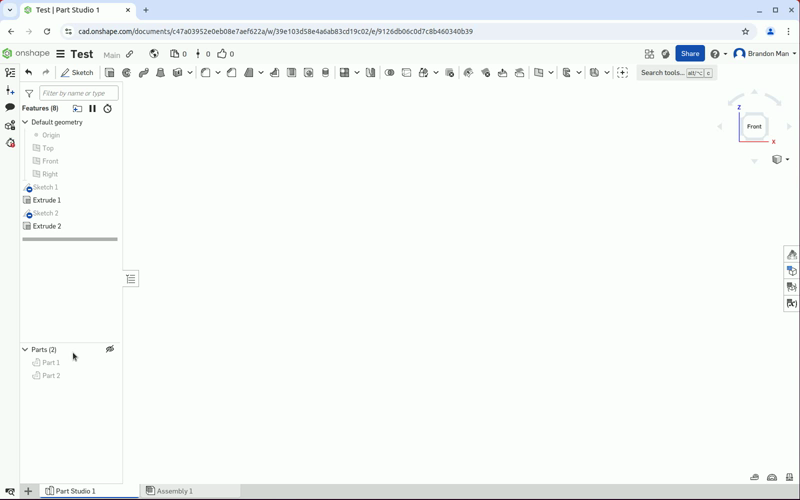
key(space)
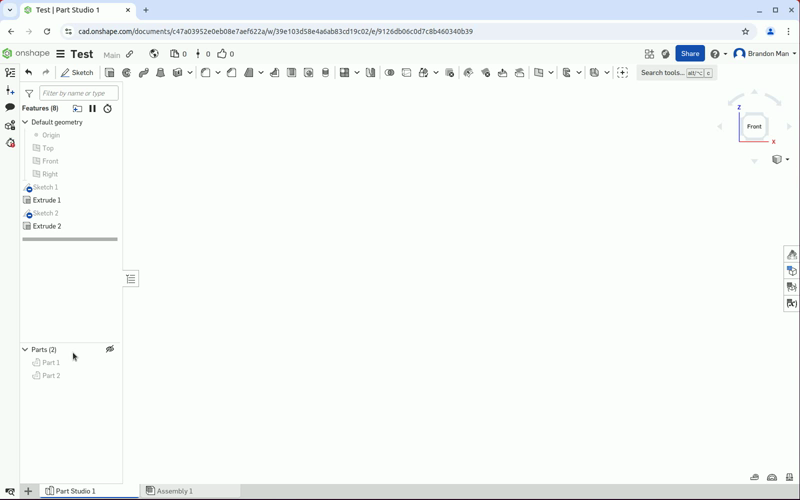
key_down(shift)
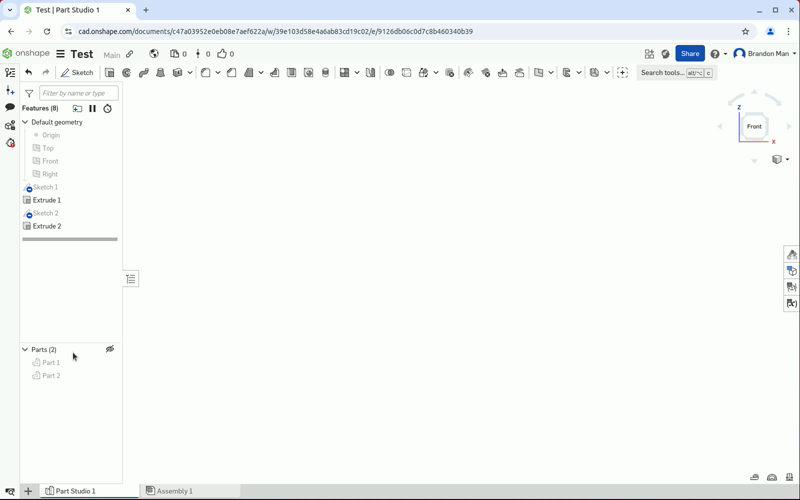
key(left)
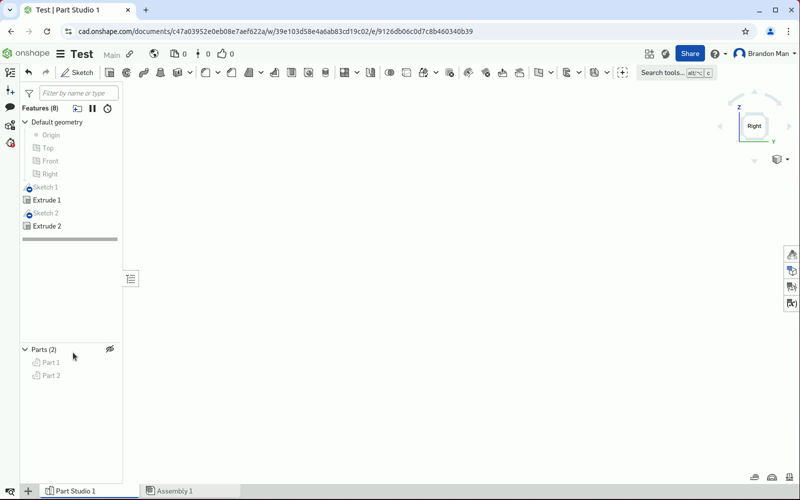
key_up(shift)
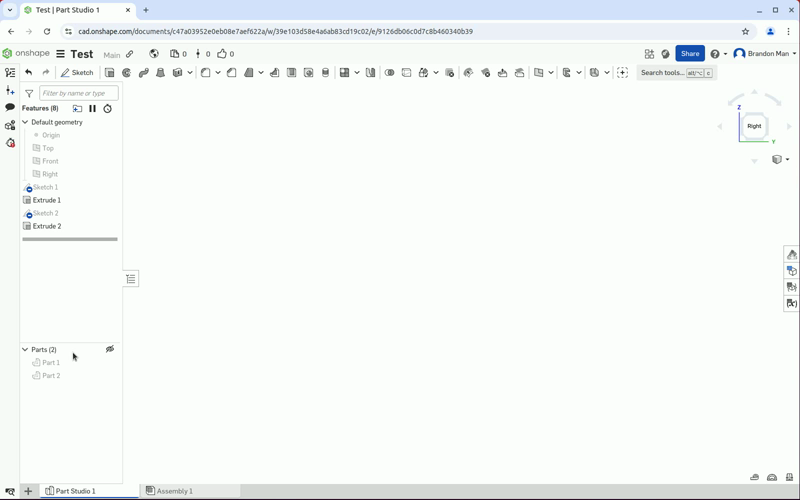
mouse_move(73, 352)
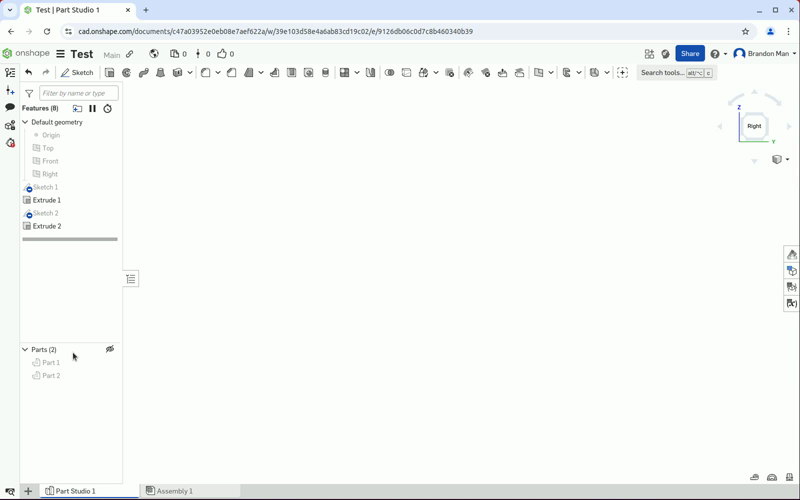
key(shift+y)
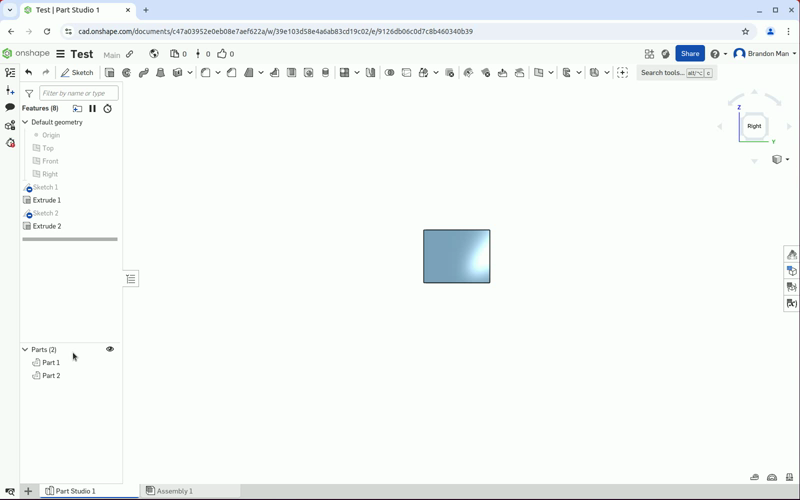
mouse_move(541, 75)
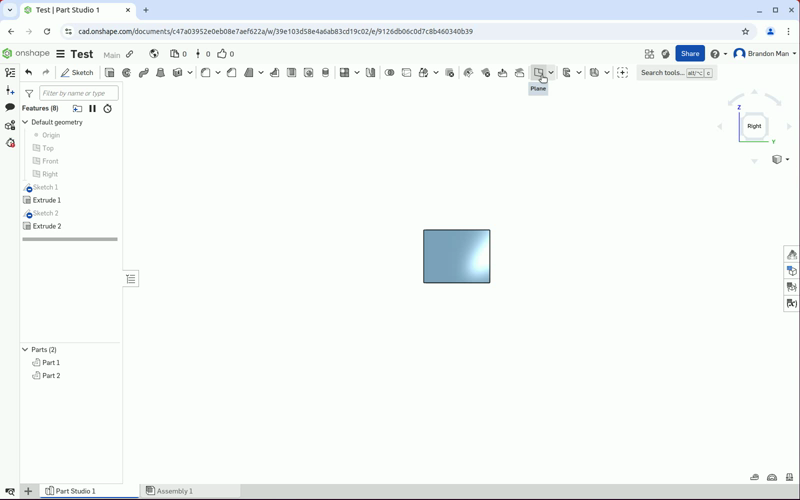
click(541, 75)
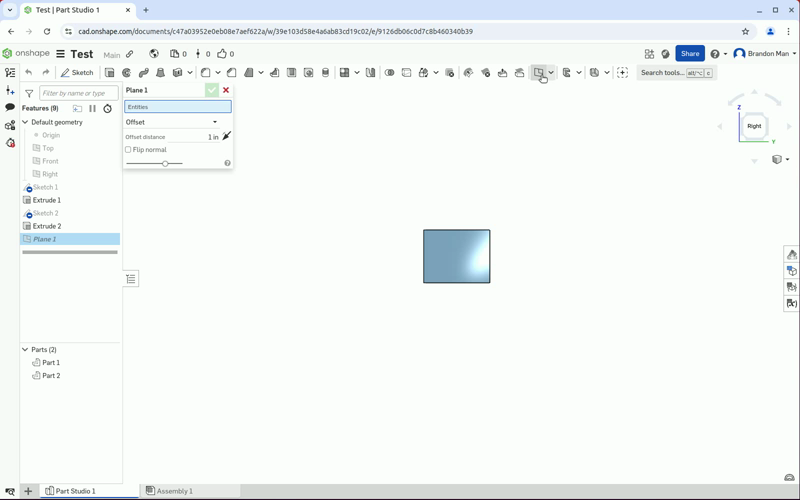
mouse_move(73, 176)
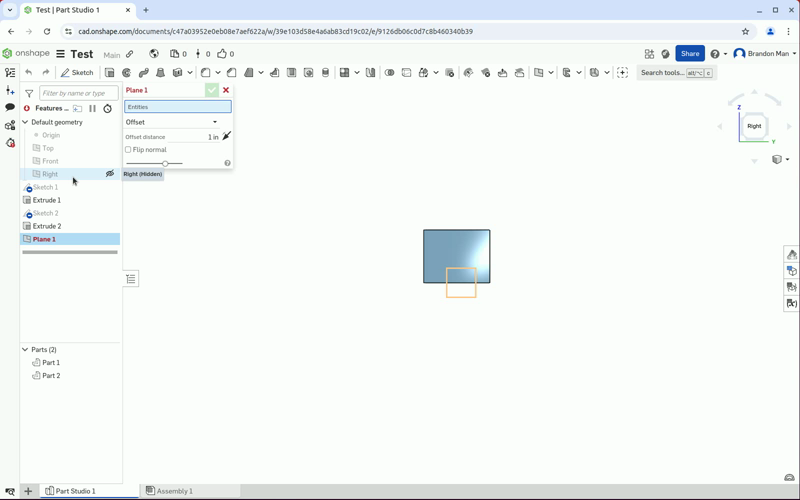
click(73, 176)
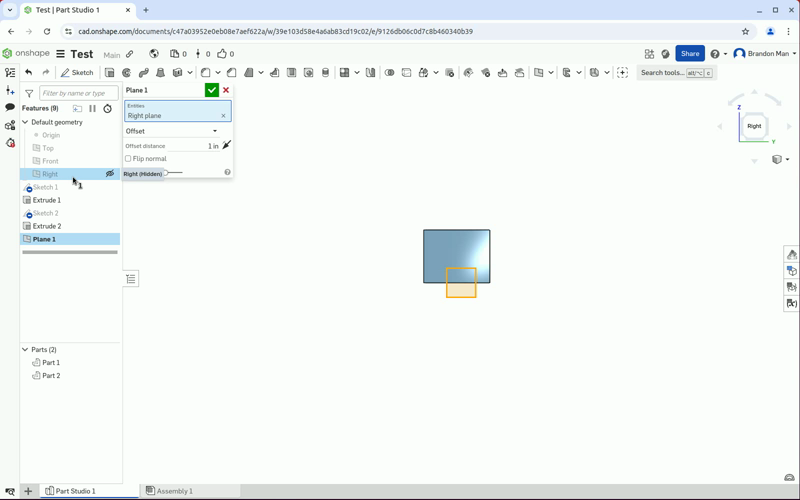
key(tab, 2)
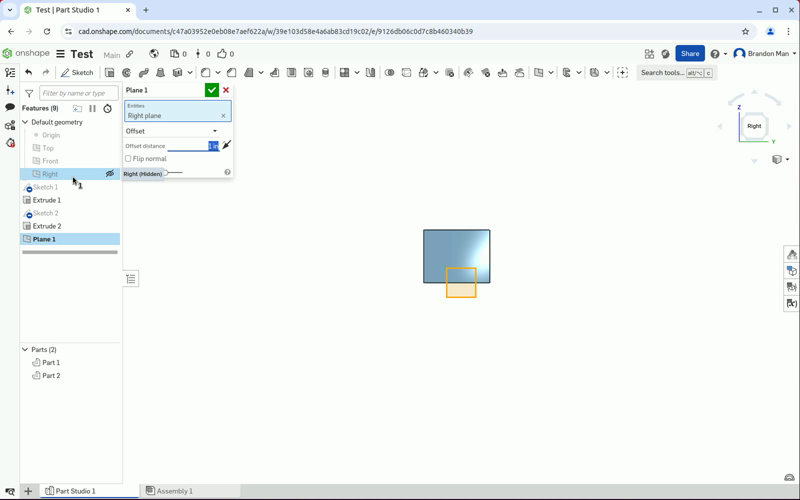
text(11.308)
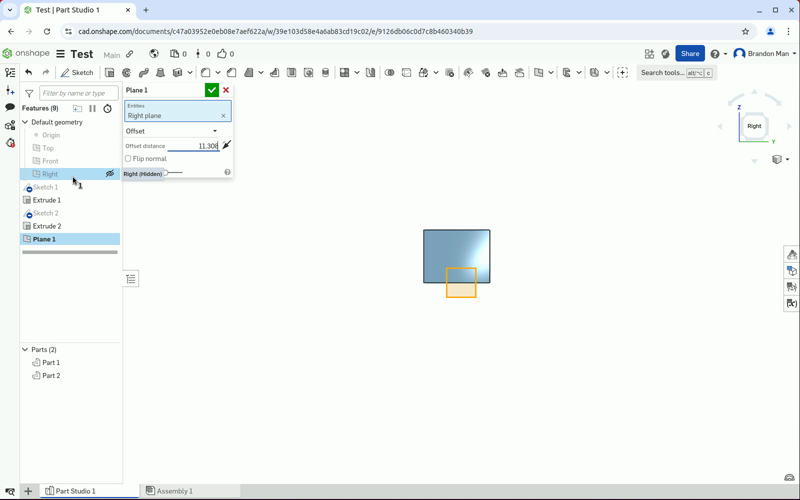
key(enter, 2)
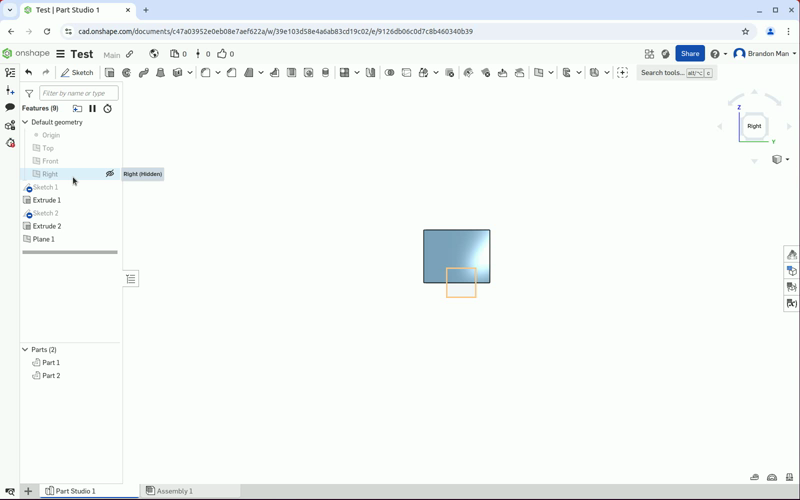
key(shift+s)
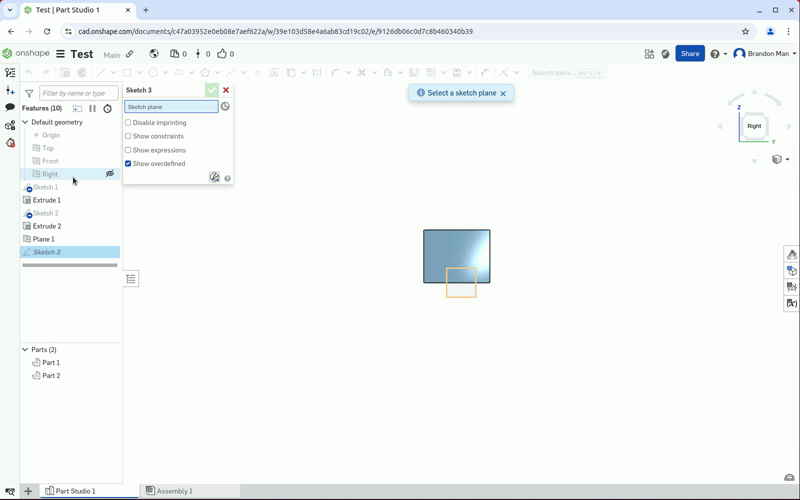
mouse_move(73, 241)
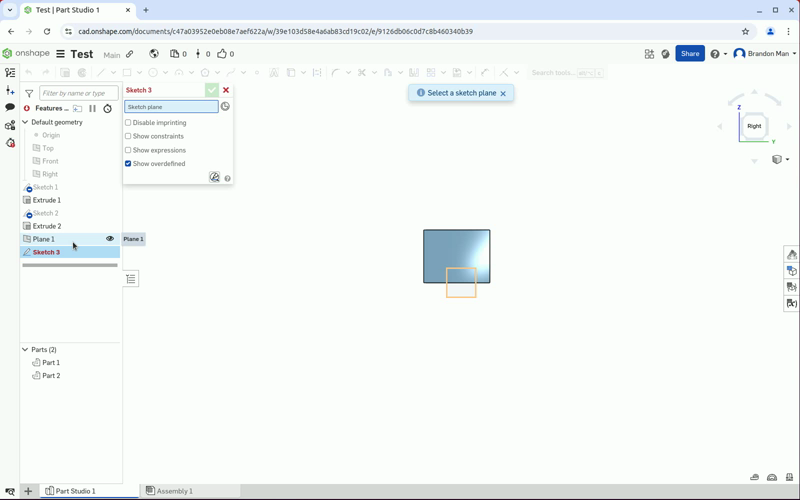
click(73, 241)
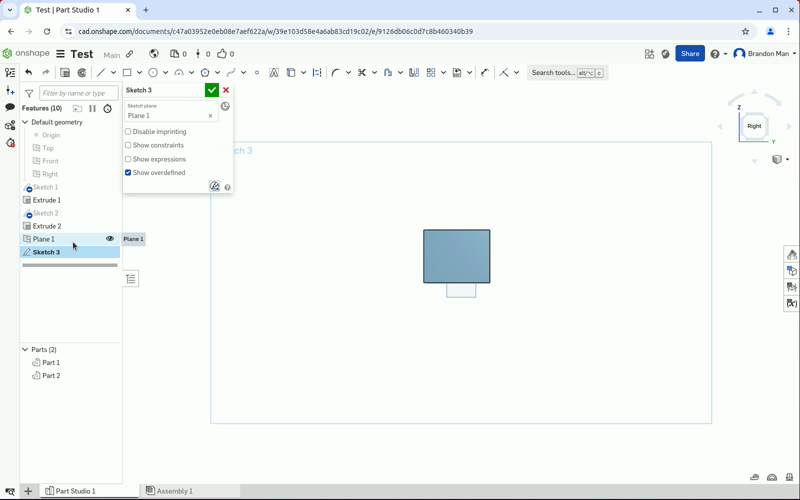
mouse_move(73, 352)
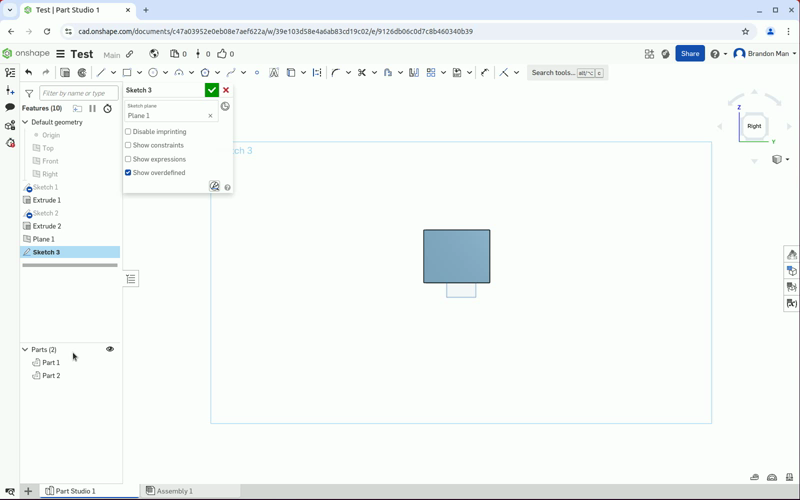
key(y)
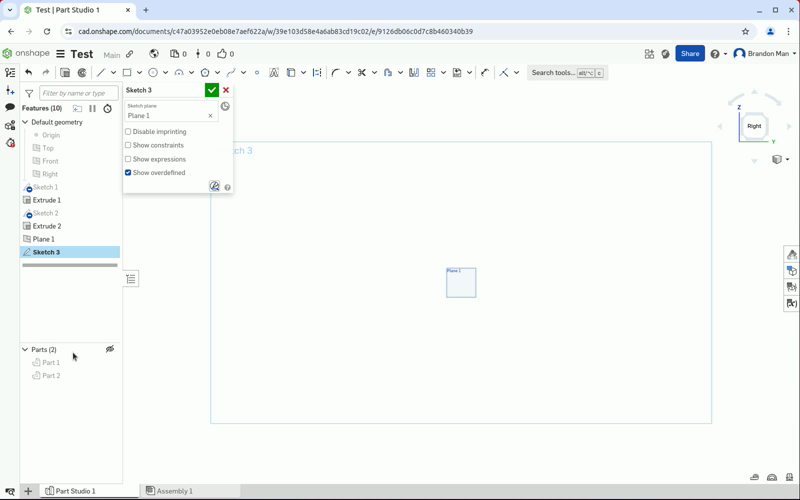
key(c)
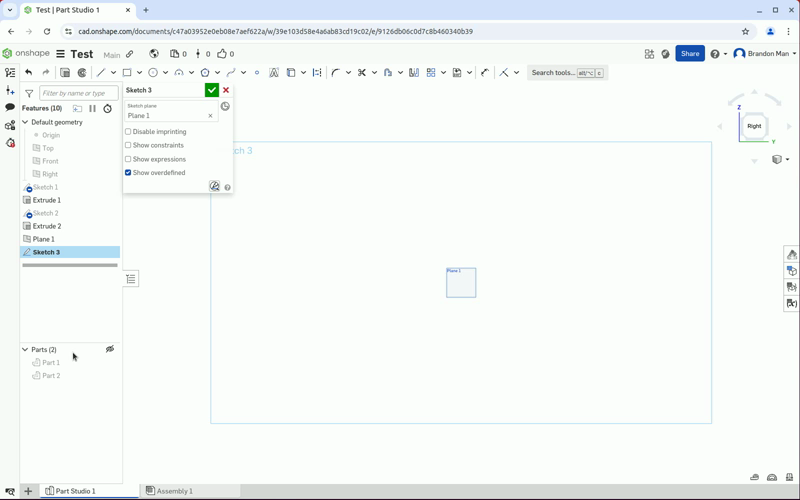
key_down(shift)
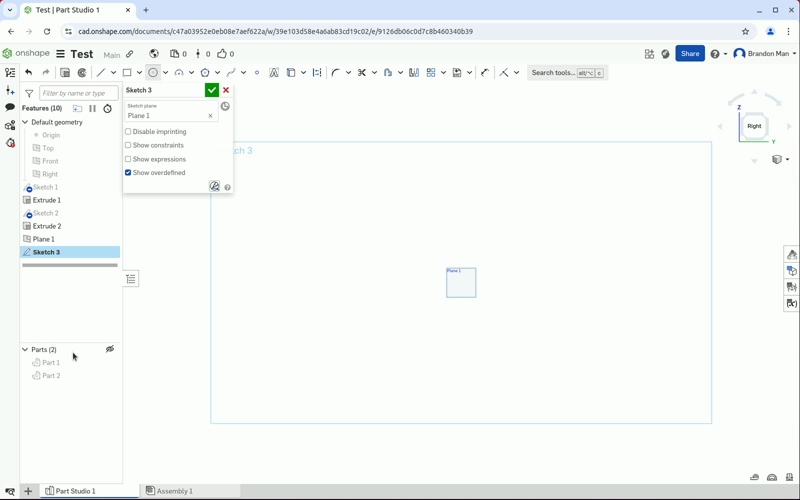
mouse_move(452, 257)
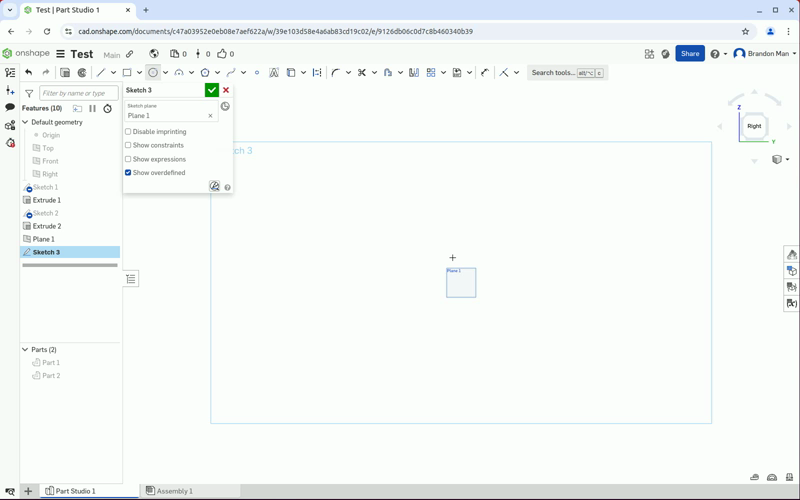
click(452, 257)
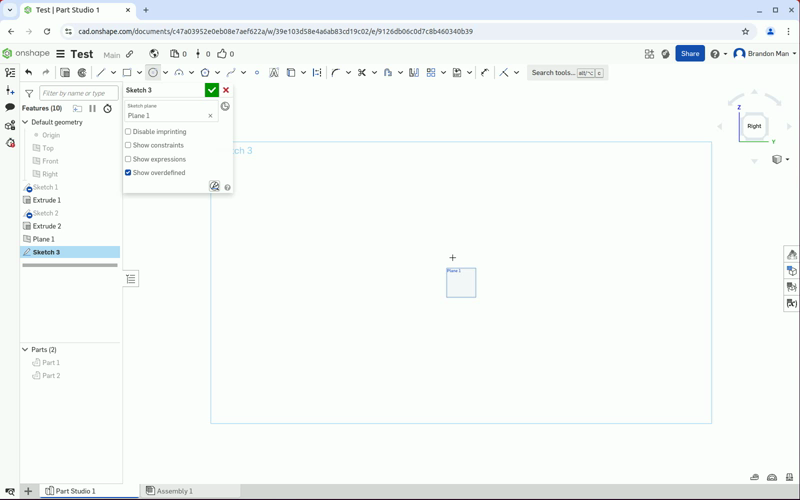
key_up(shift)
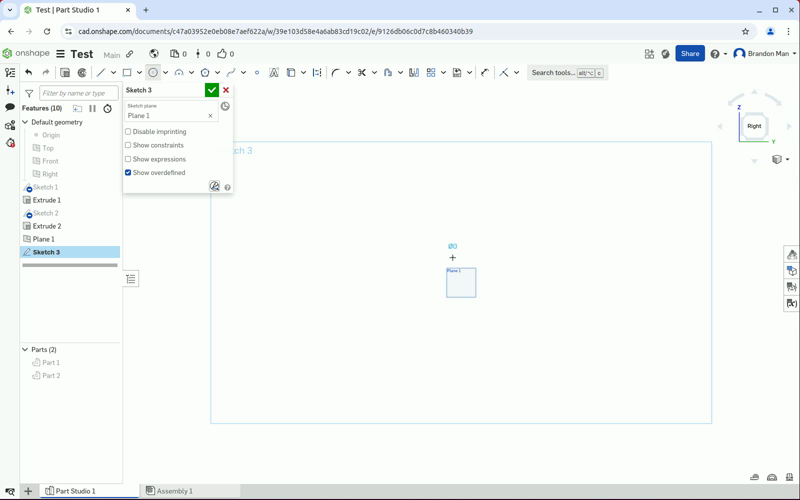
mouse_move(462, 257)
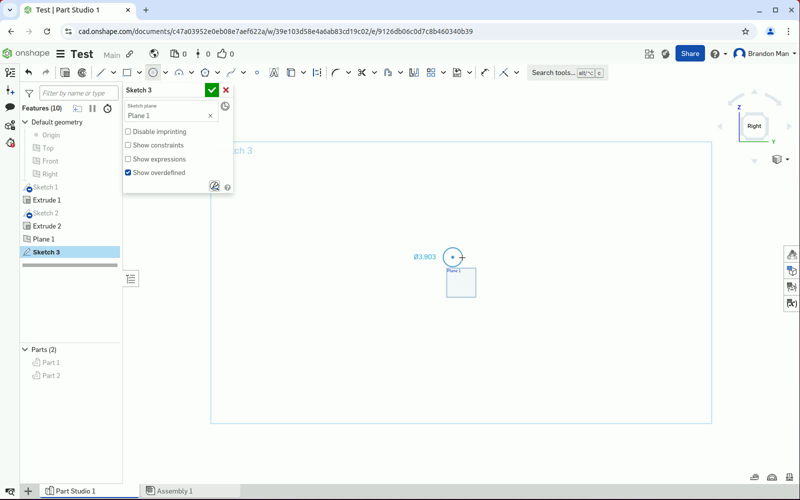
click(462, 257)
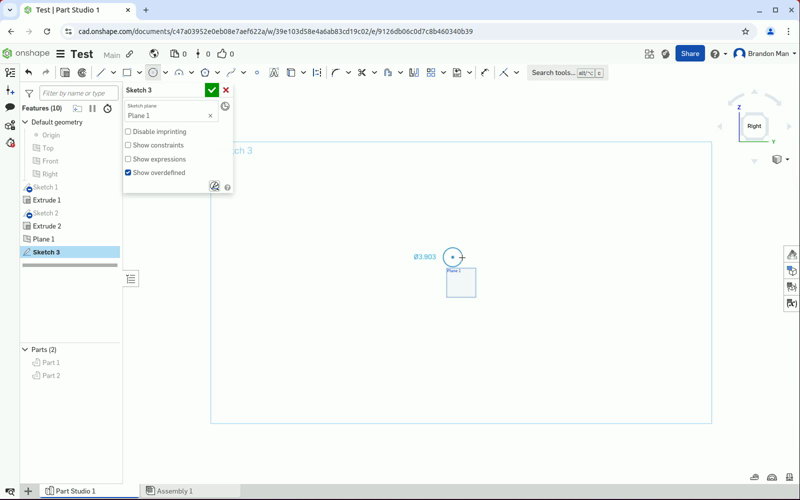
key(esc)
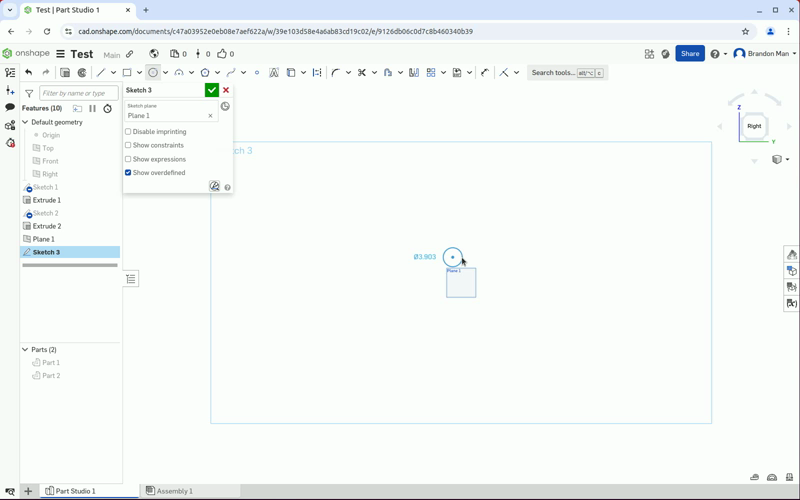
mouse_move(457, 255)
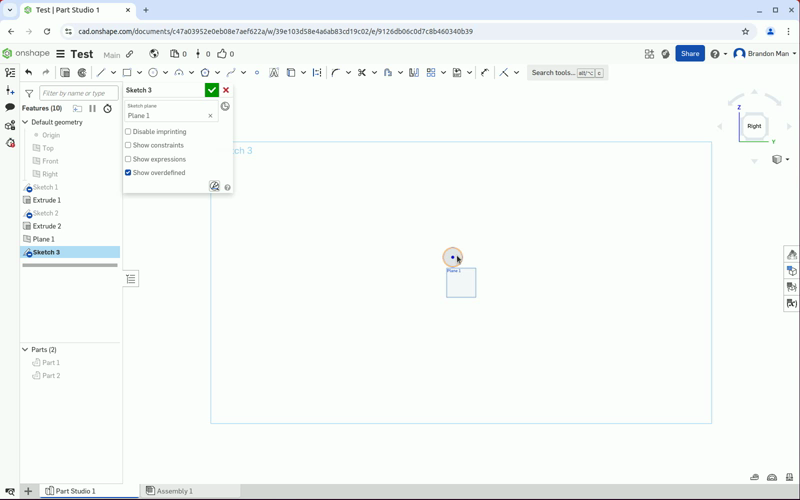
scroll(6)
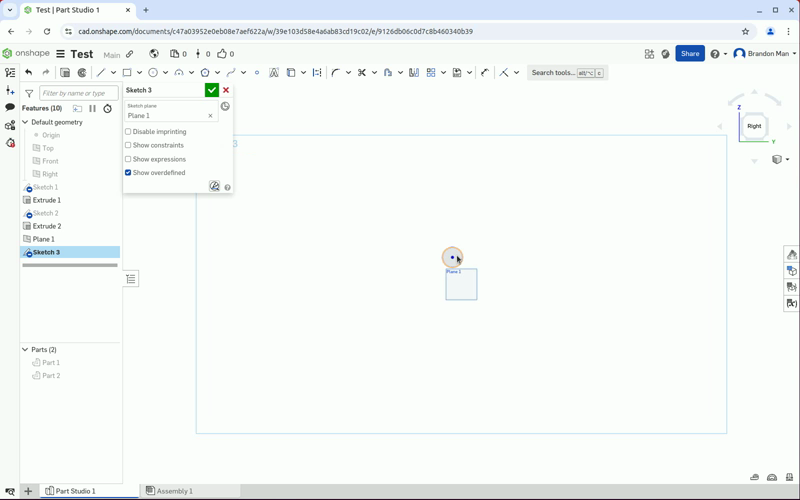
scroll(6)
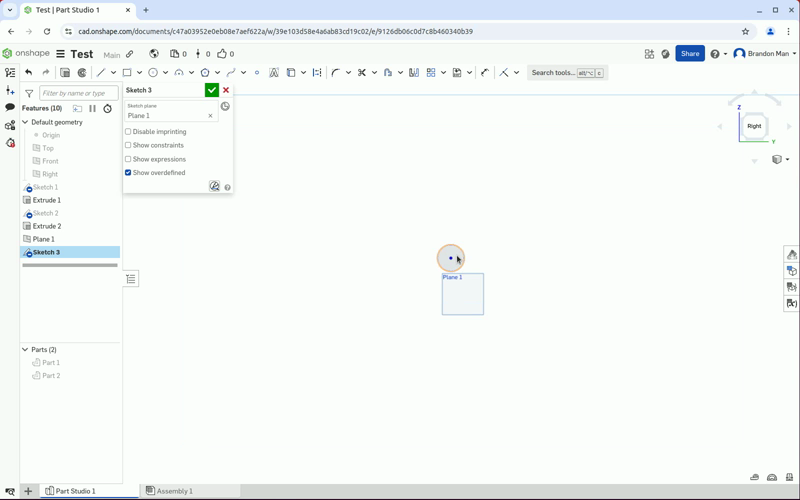
scroll(6)
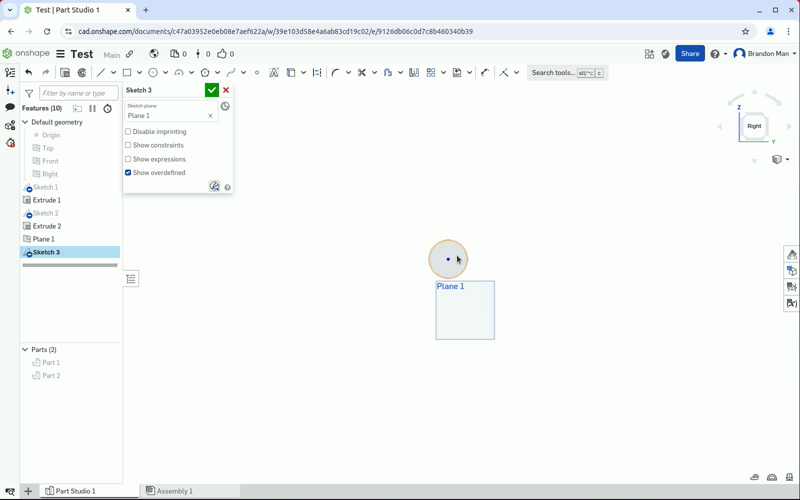
scroll(6)
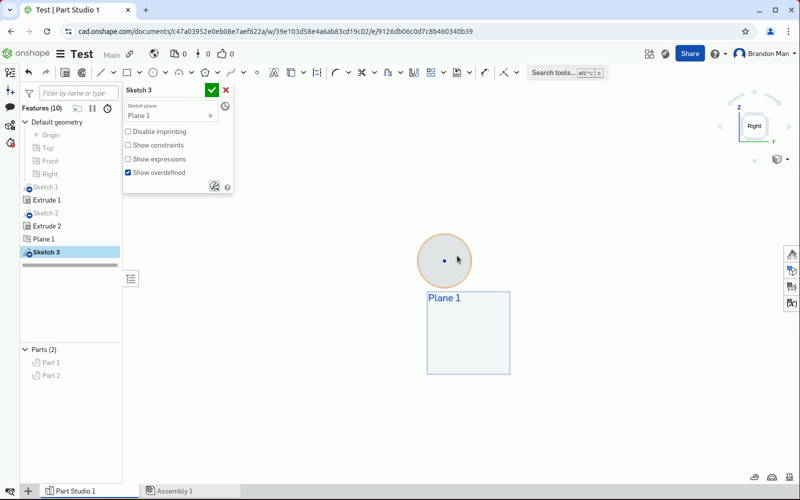
scroll(6)
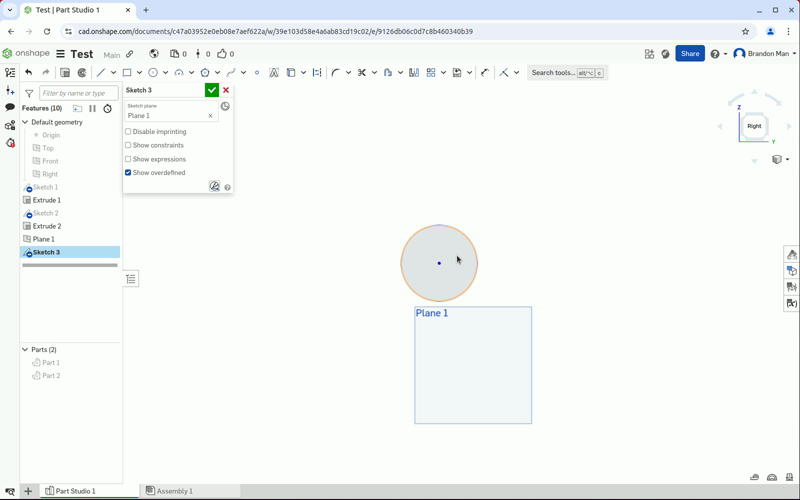
scroll(6)
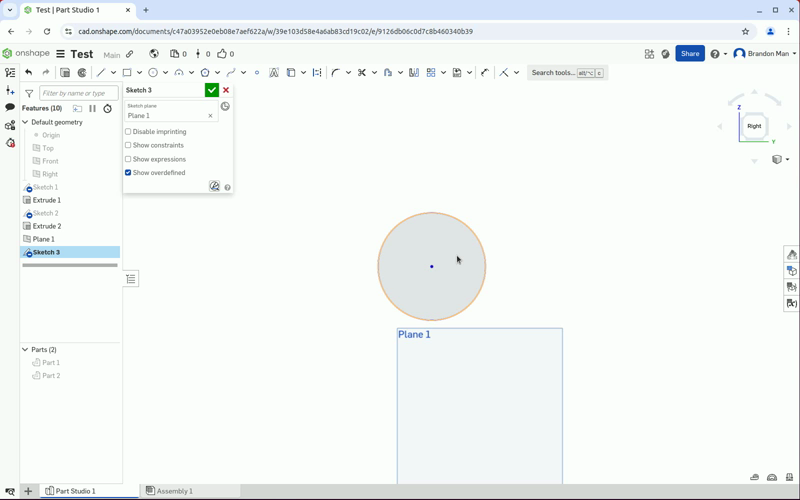
scroll(6)
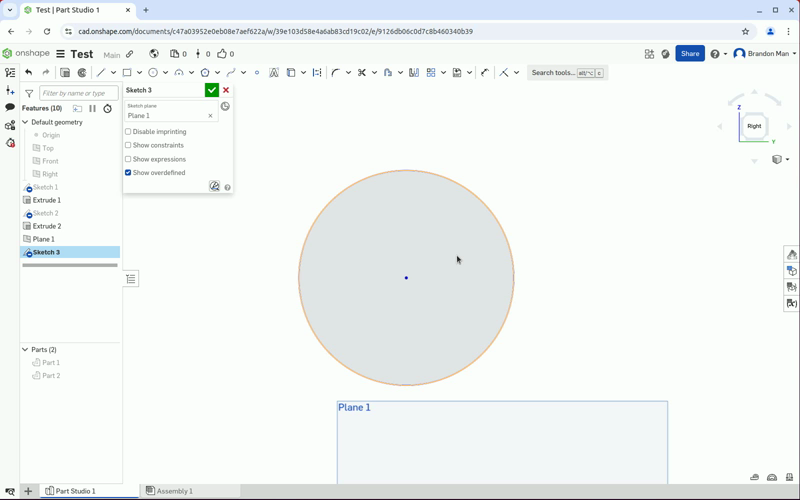
click(457, 255)
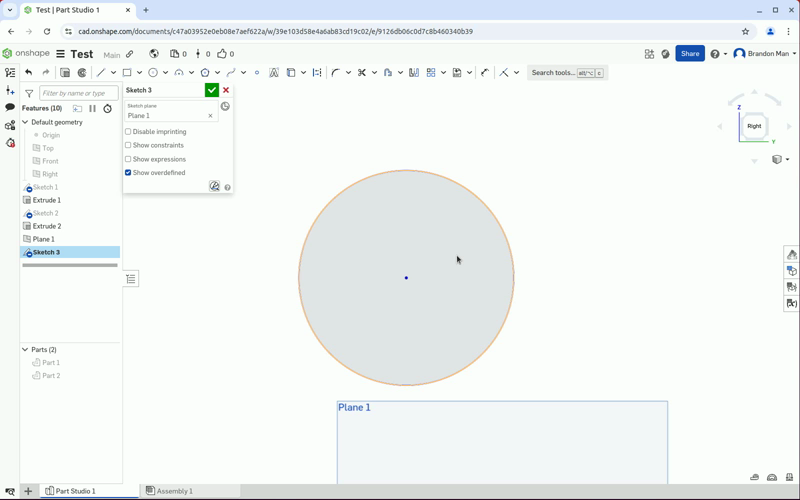
scroll(-6)
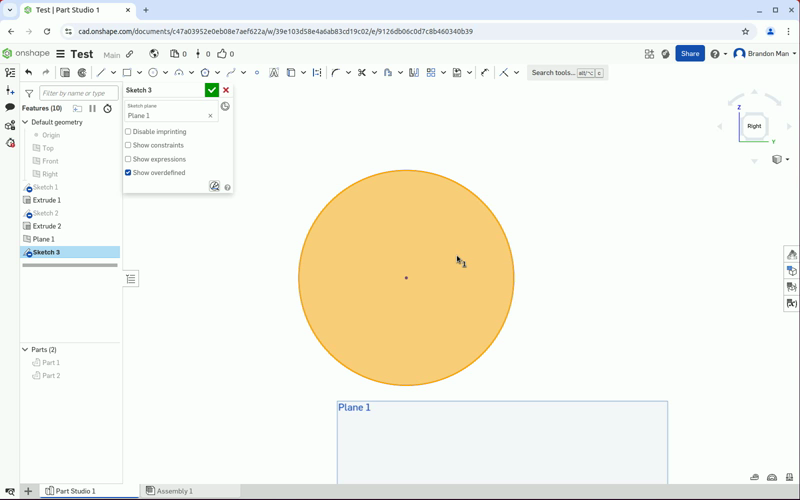
scroll(-6)
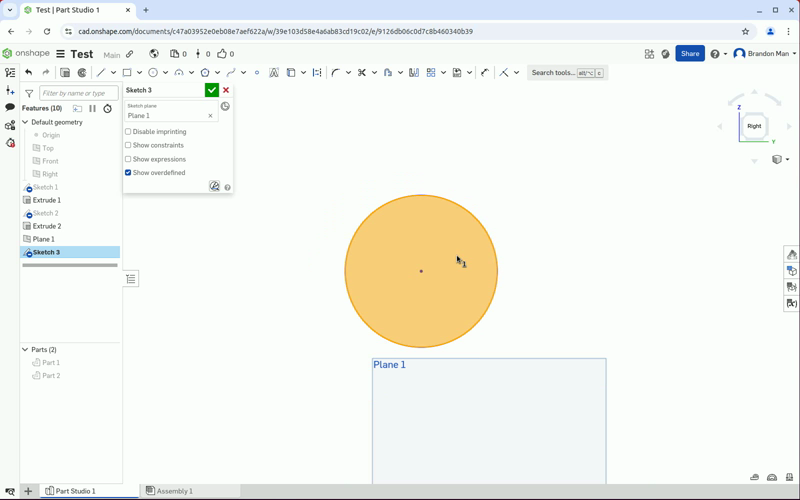
scroll(-6)
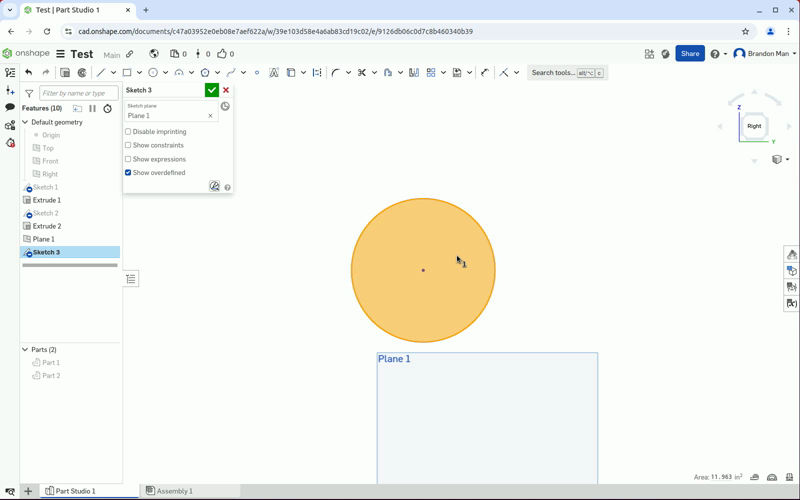
scroll(-6)
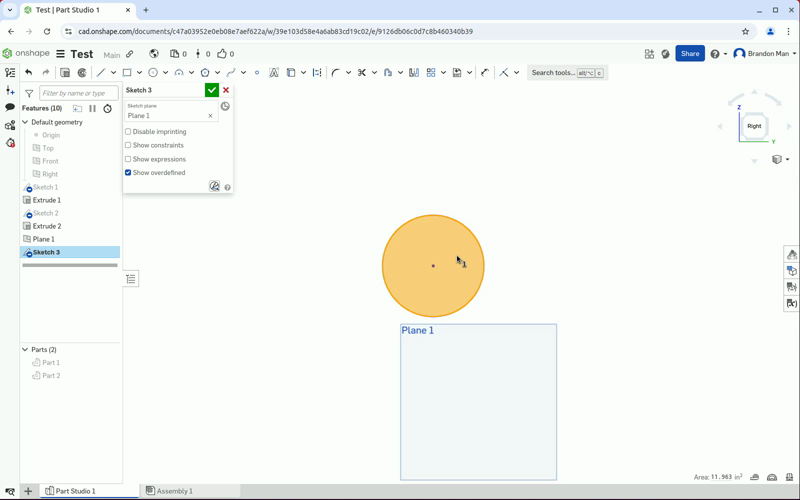
scroll(-6)
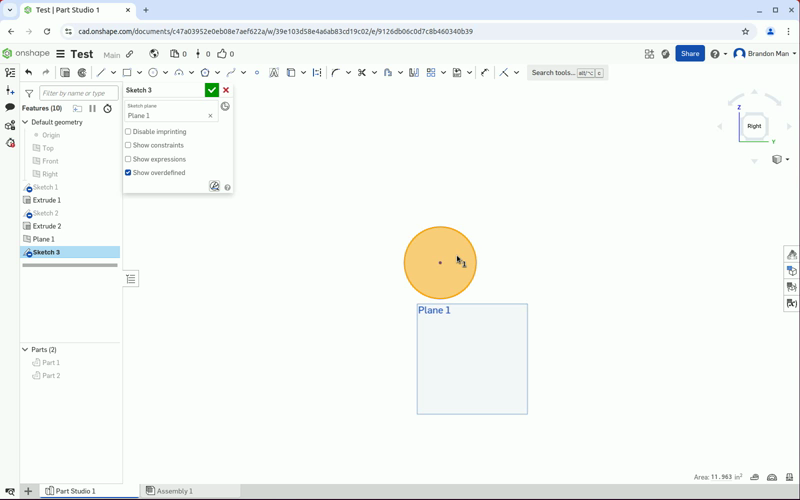
scroll(-6)
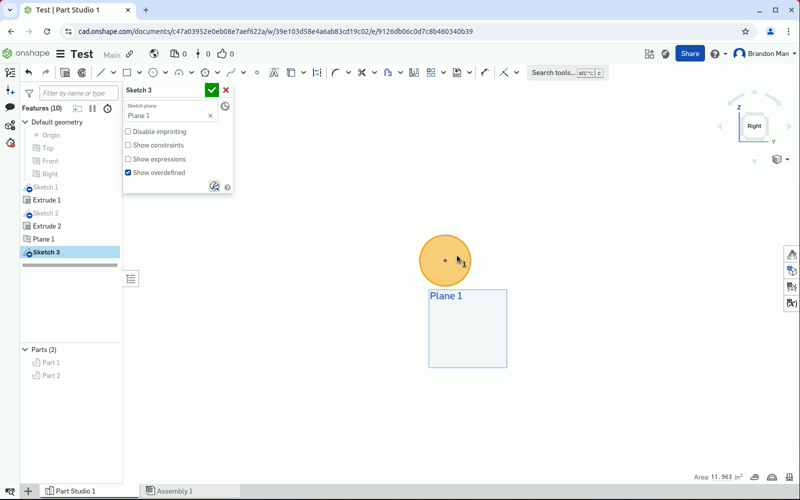
scroll(-6)
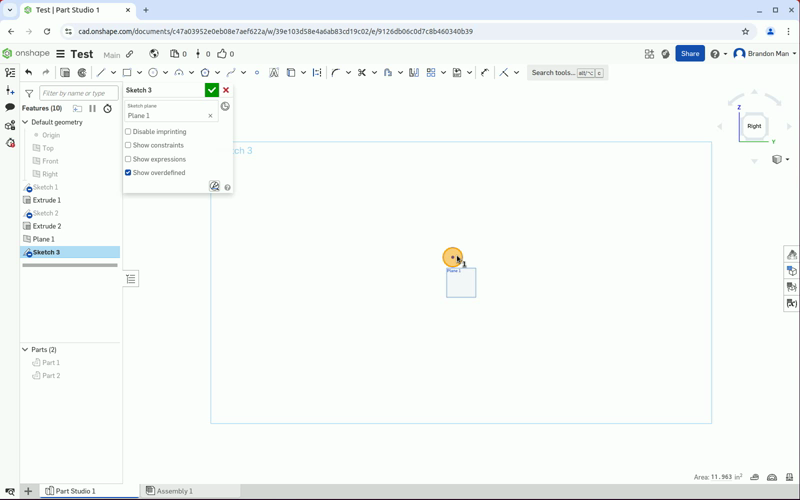
mouse_move(73, 352)
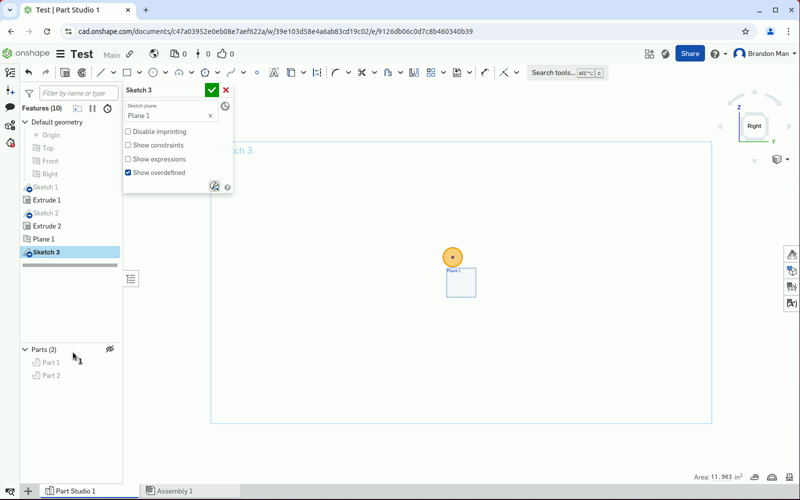
key(shift+y)
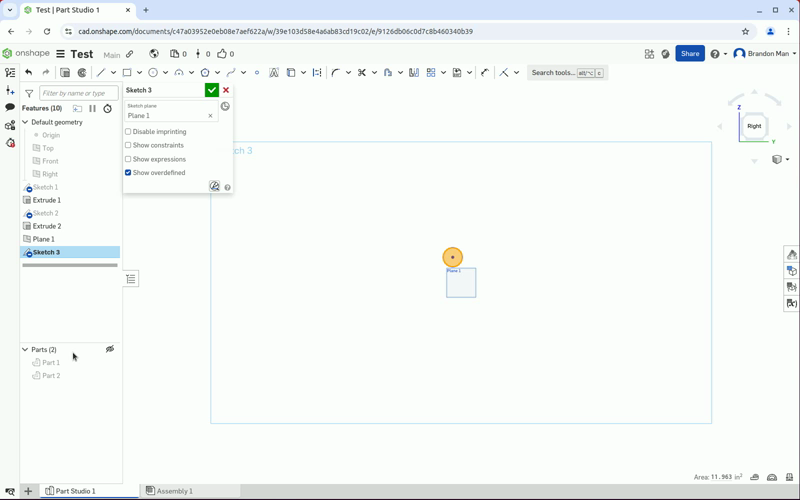
key(shift+e)
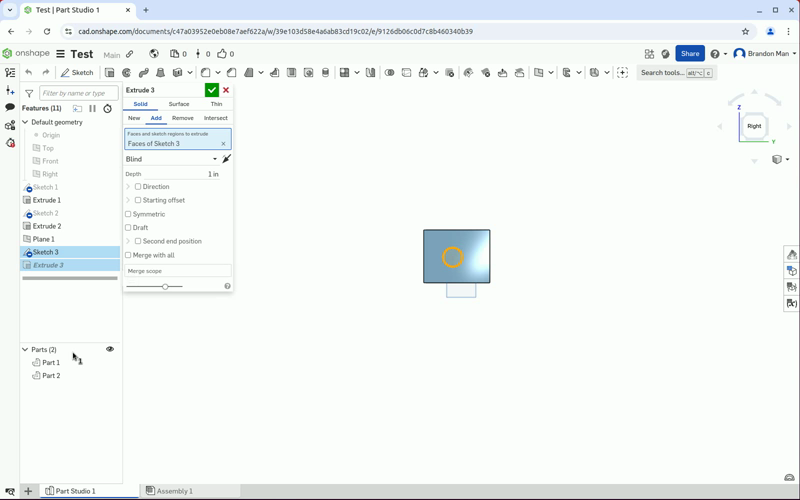
mouse_move(143, 106)
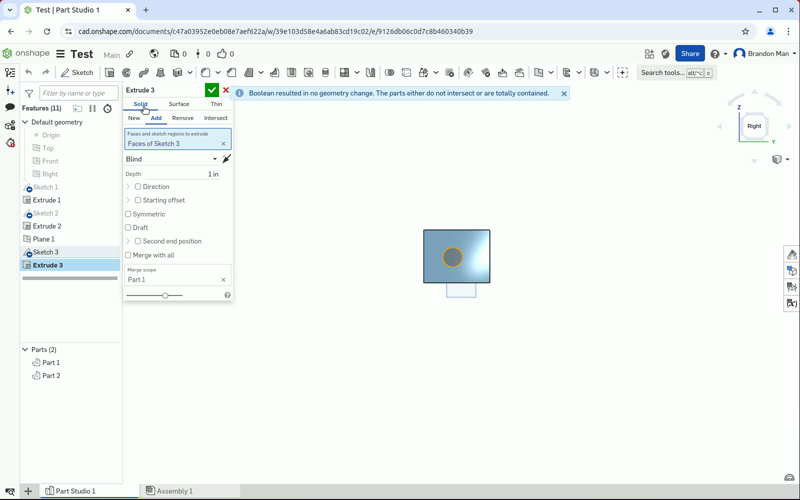
click(143, 106)
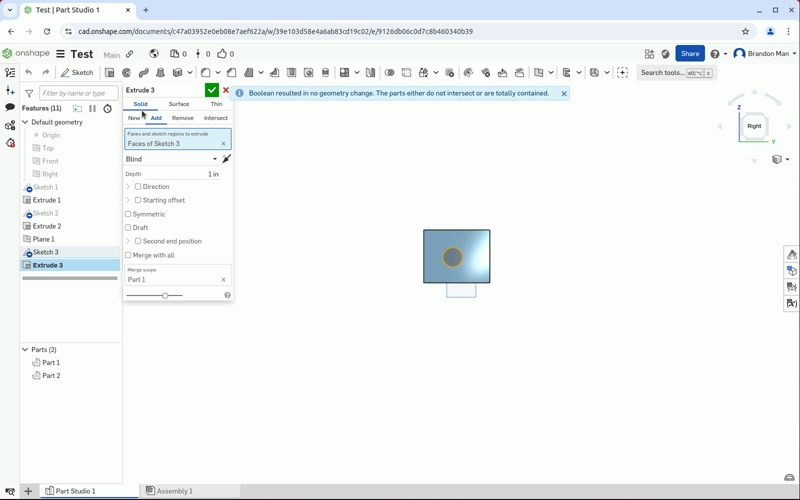
mouse_move(137, 120)
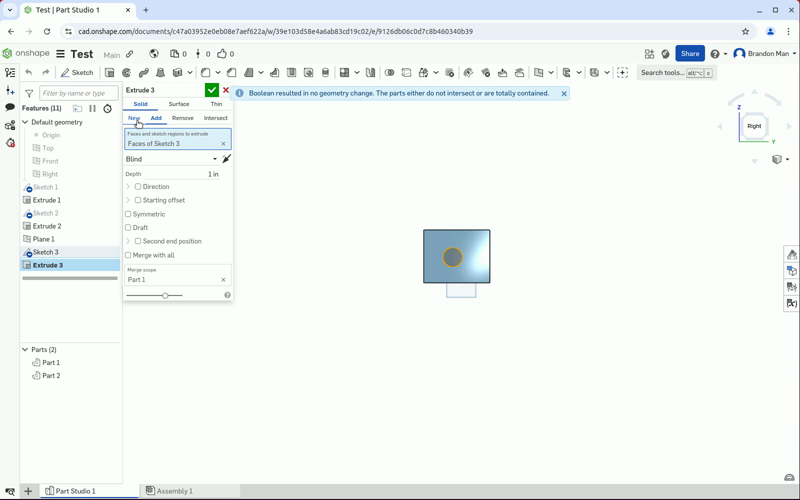
click(137, 120)
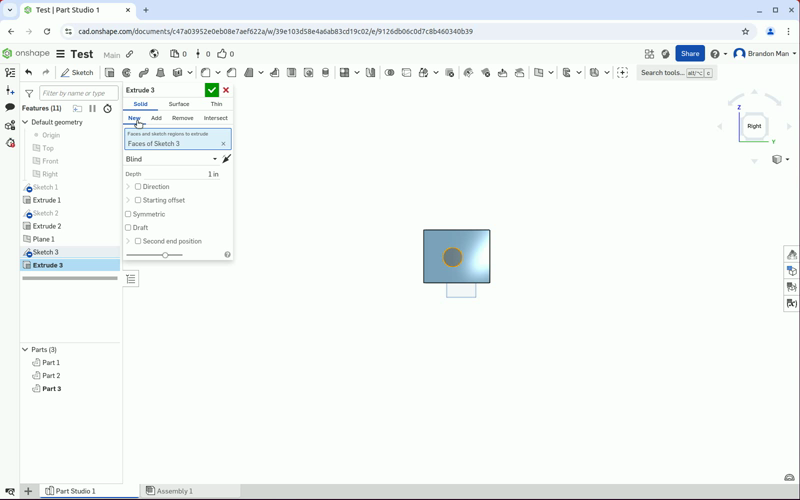
key(tab, 4)
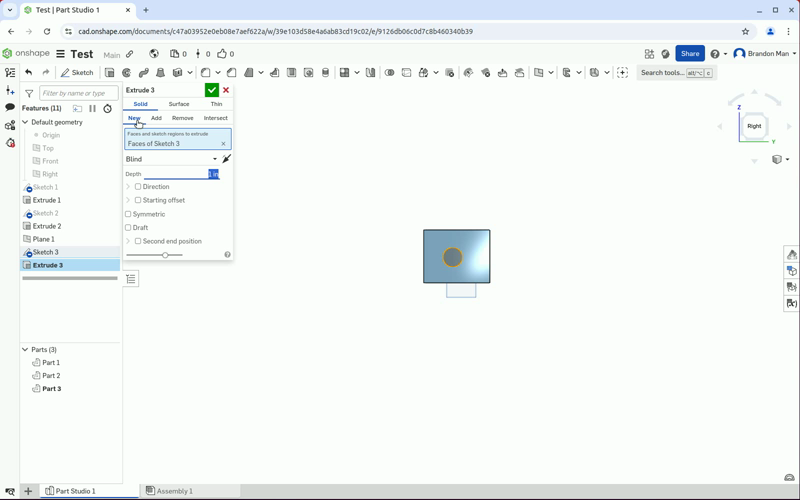
text(26.237)
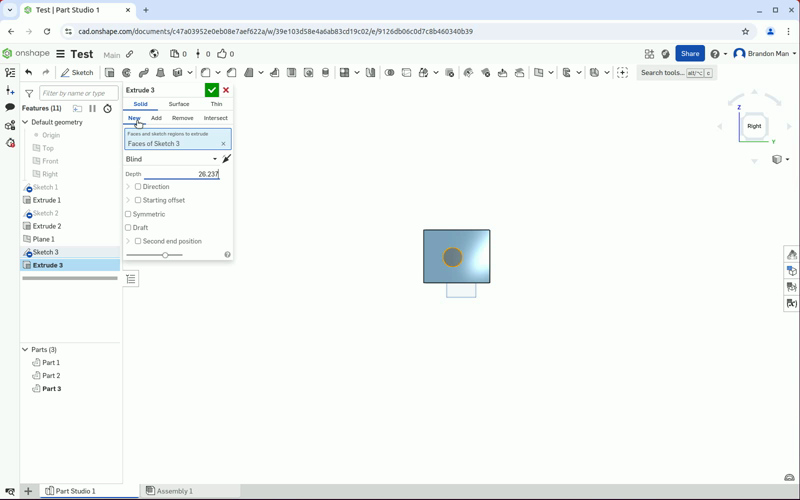
key(enter)
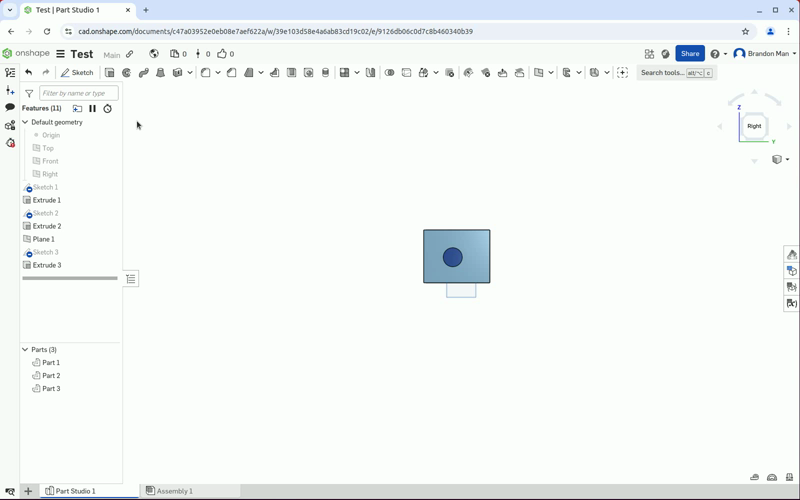
key(shift+h)
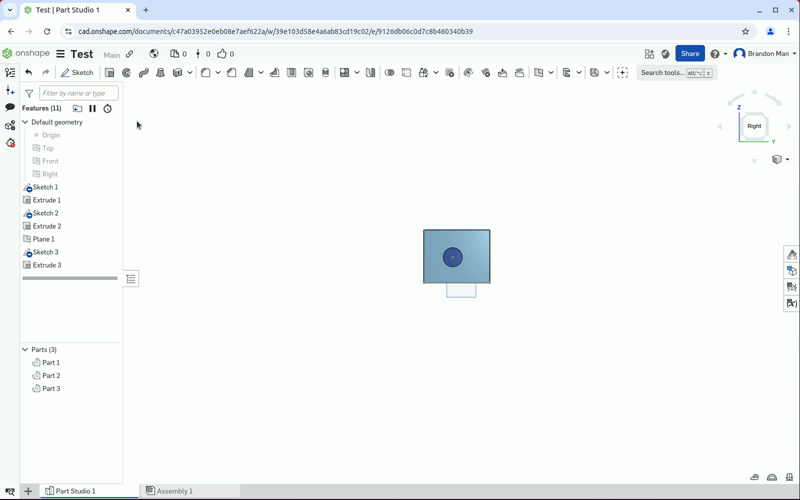
key(shift+h)
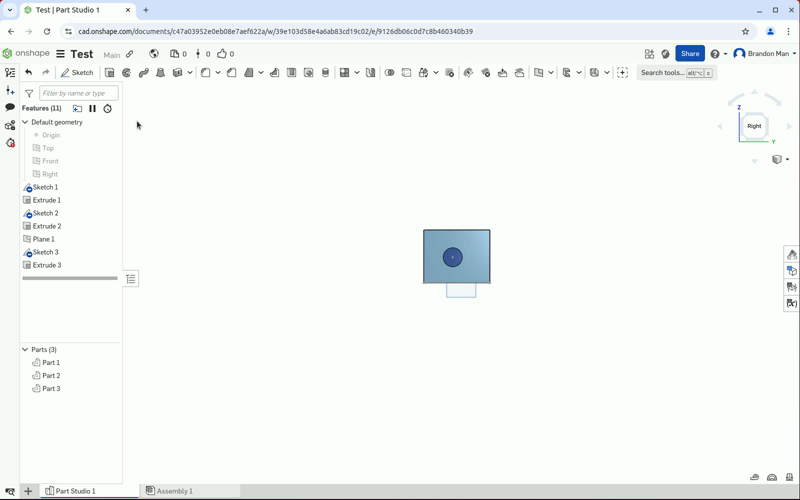
key(shift+7)
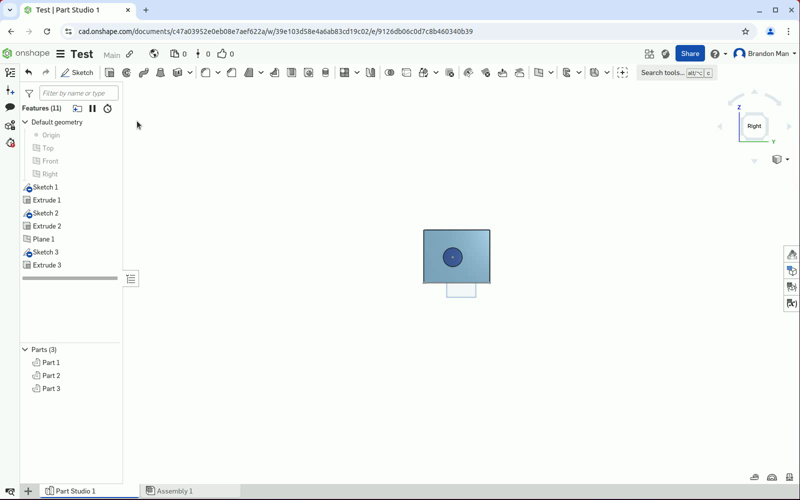
key(right, 2)
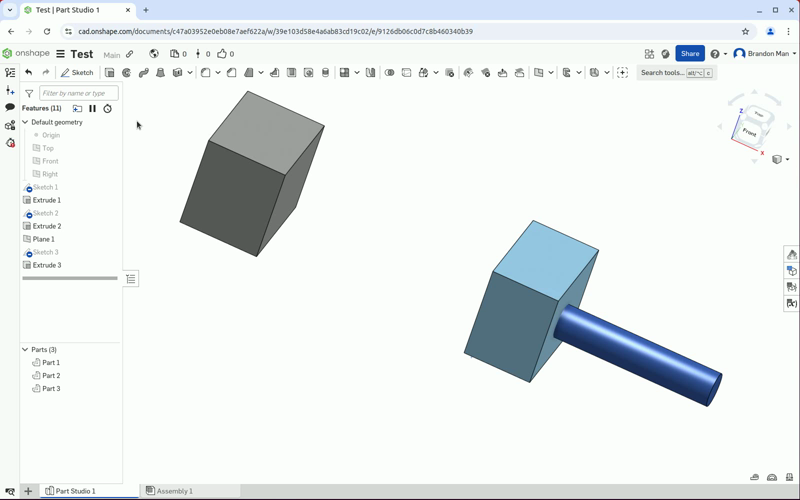
key(down, 2)
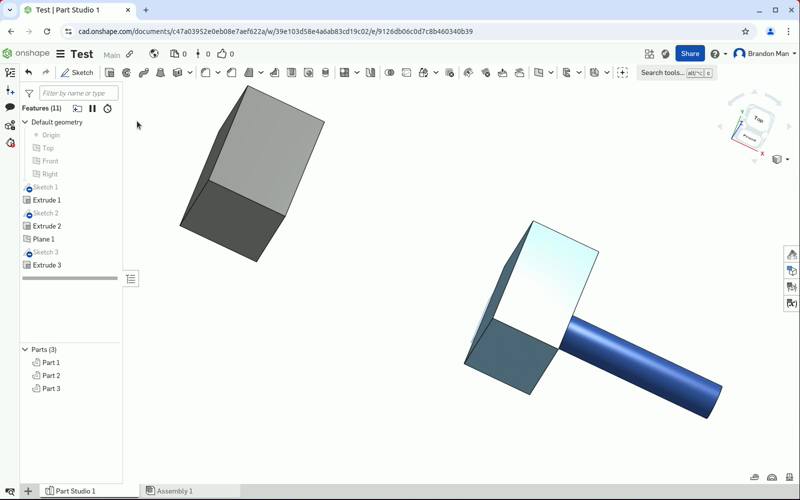
key(up, 2)
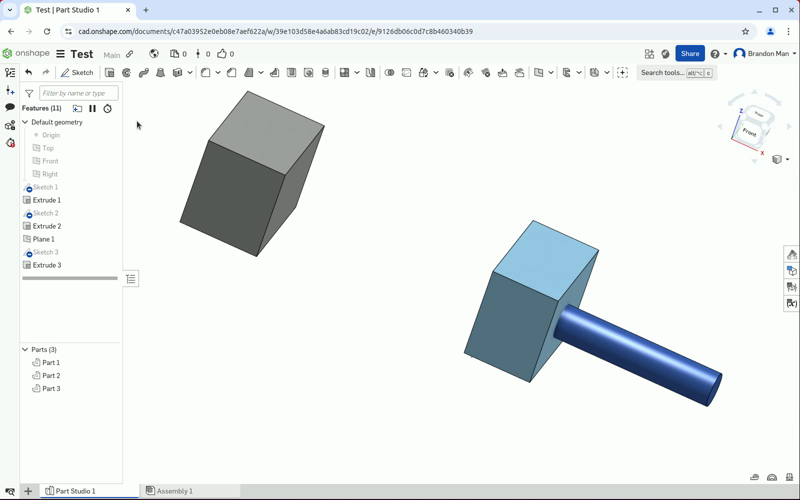
key(left, 2)
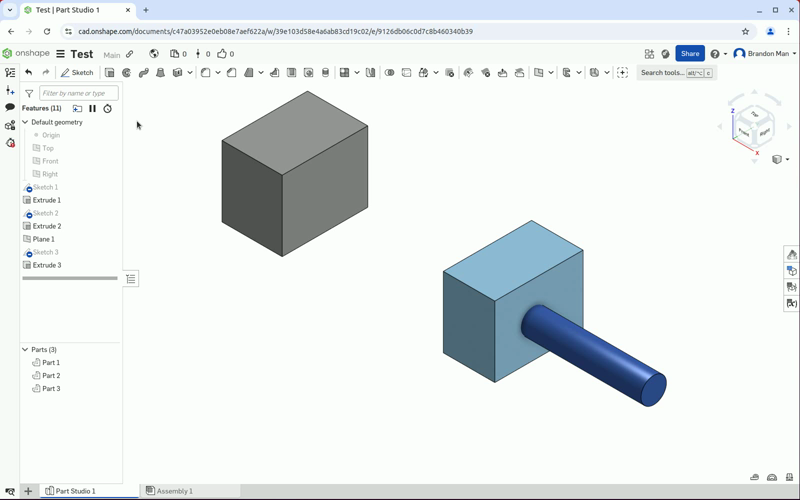
mouse_move(73, 189)
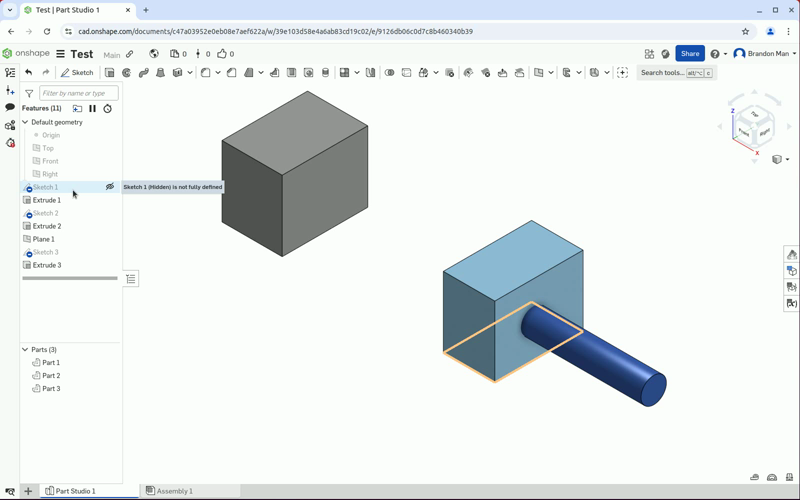
click(73, 189)